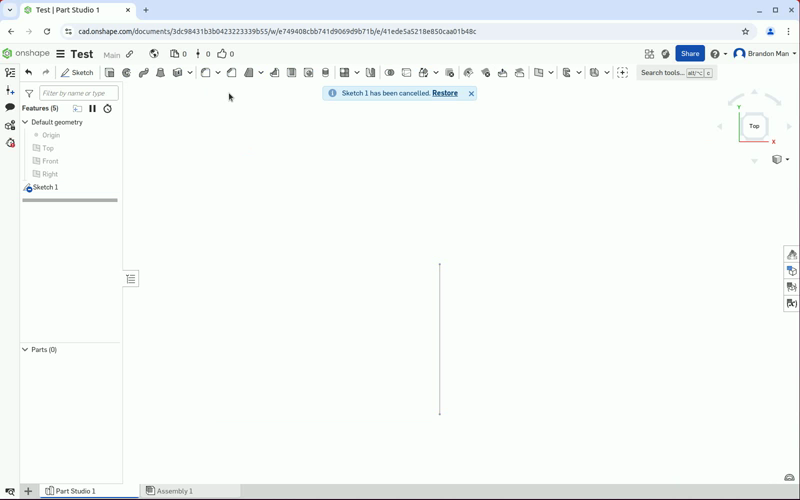
key(shift+h)
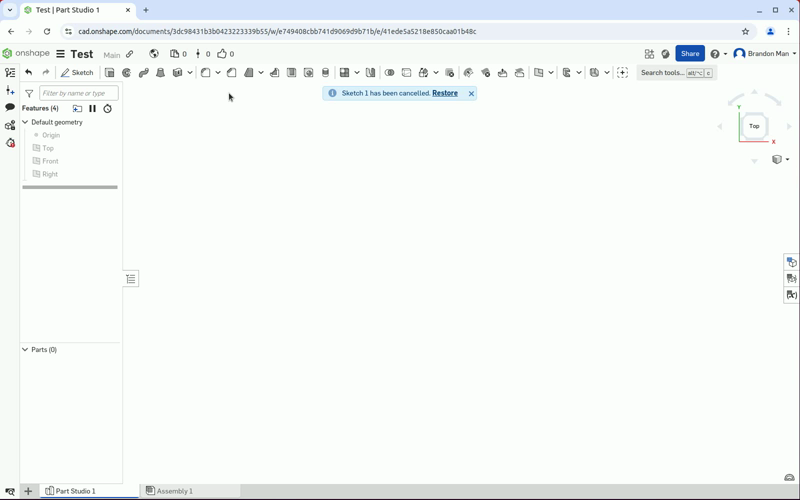
mouse_move(73, 352)
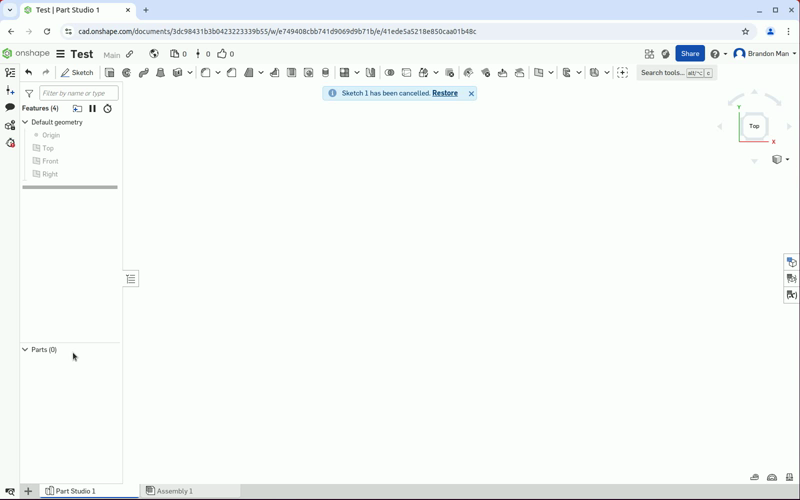
key(y)
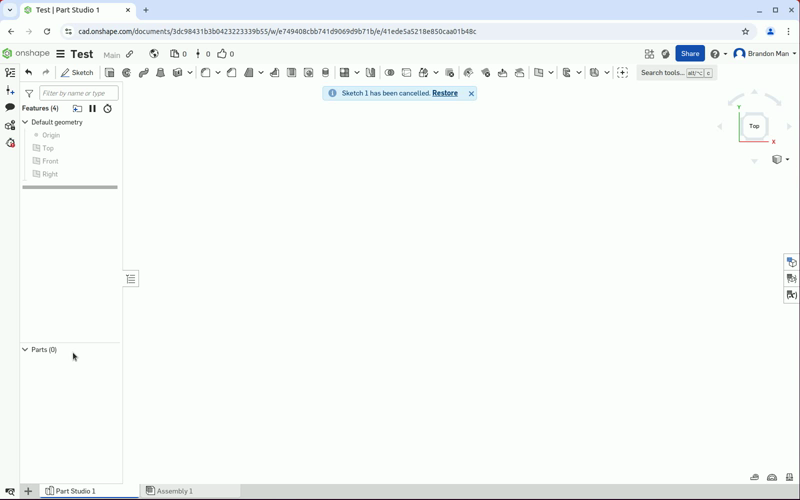
key(shift+p)
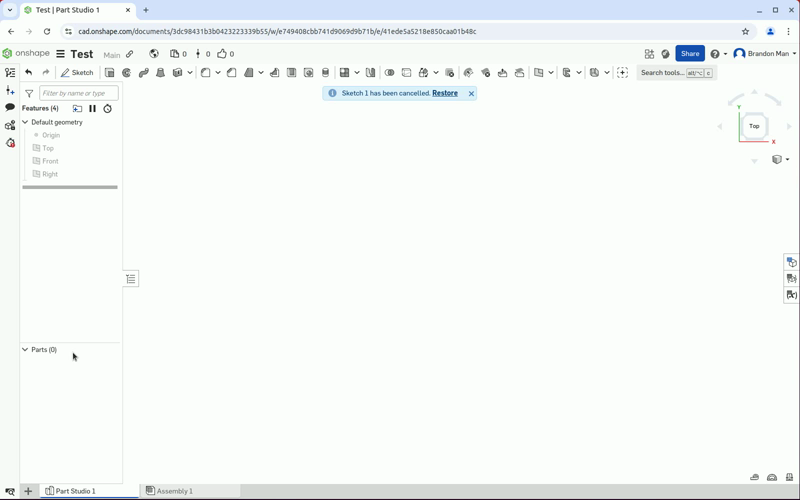
key(space)
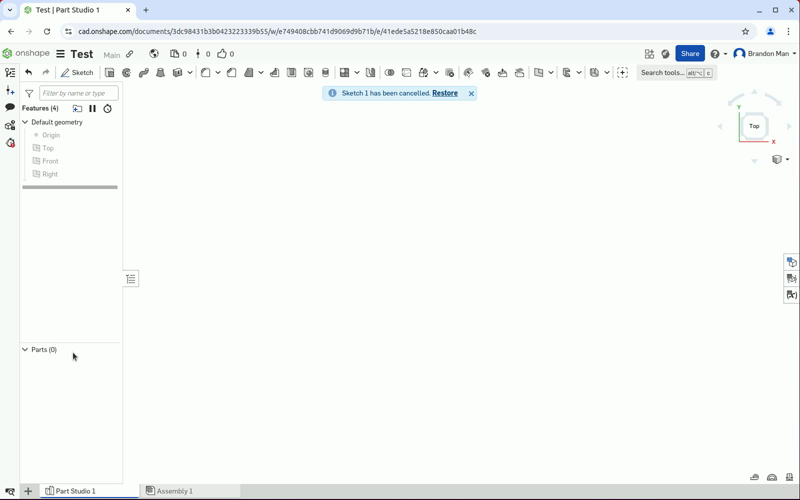
key_down(shift)
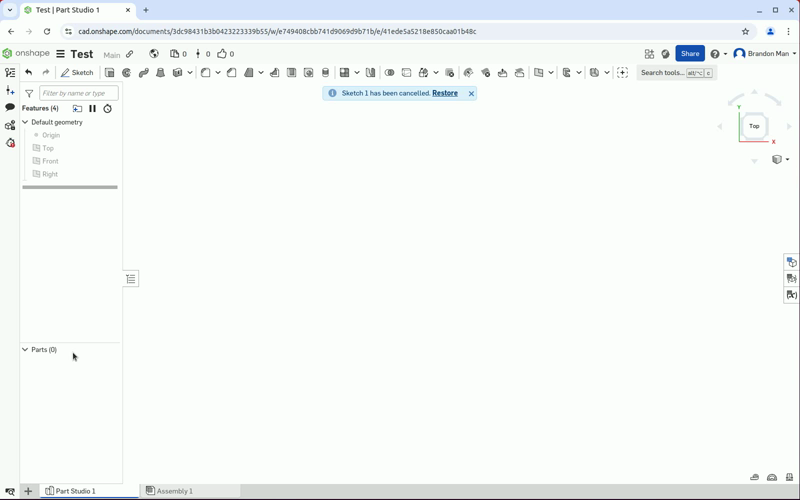
key(up)
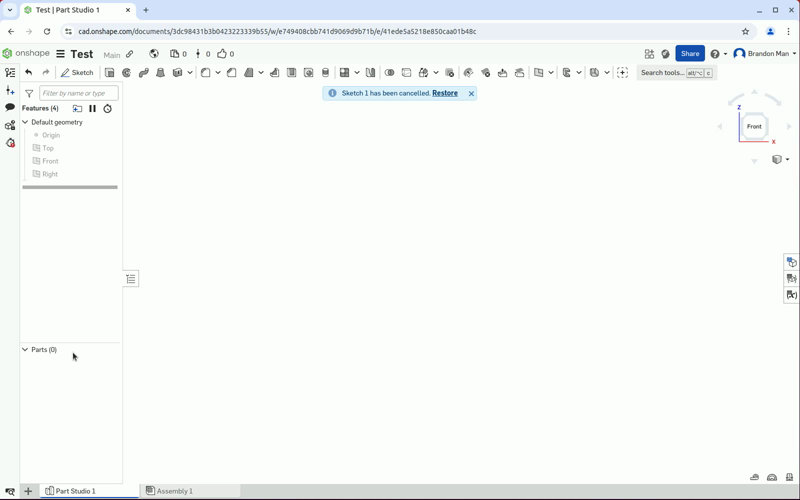
key_up(shift)
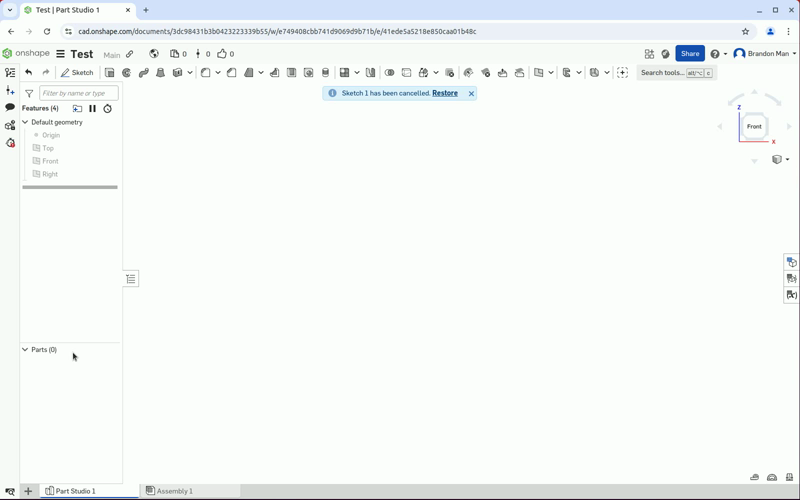
mouse_move(73, 352)
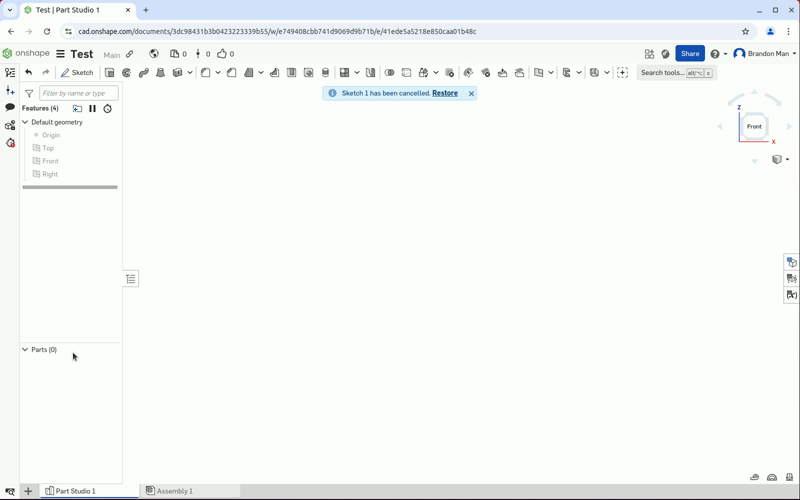
key(shift+y)
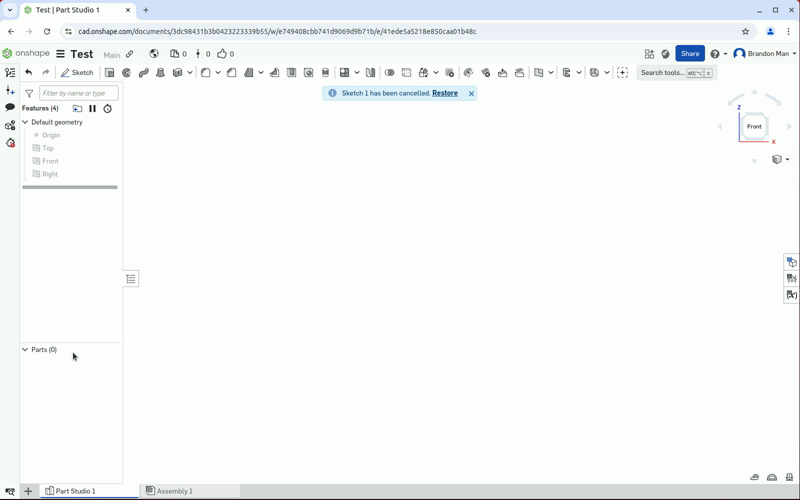
key(shift+s)
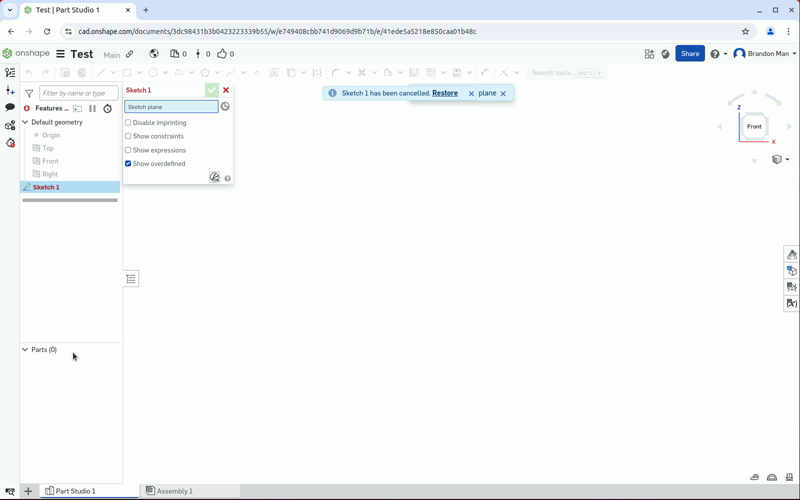
mouse_move(73, 163)
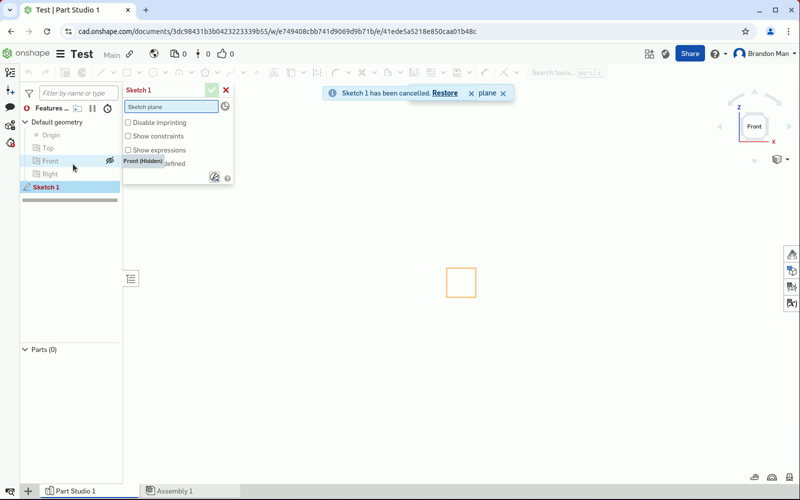
click(73, 163)
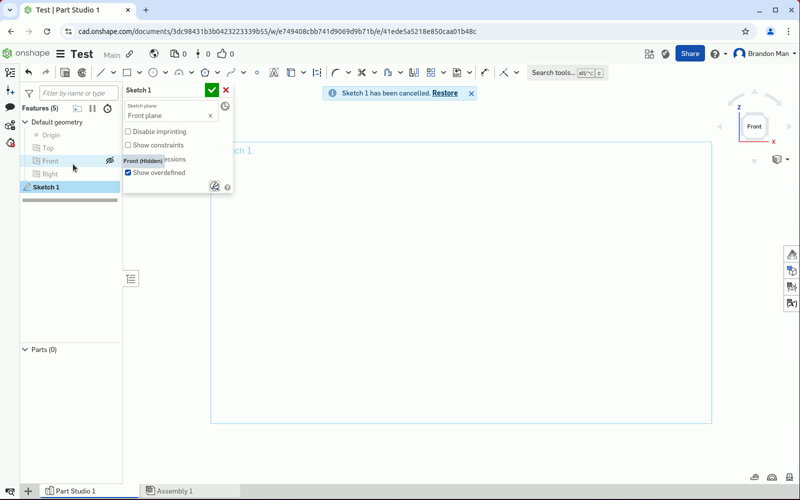
mouse_move(73, 352)
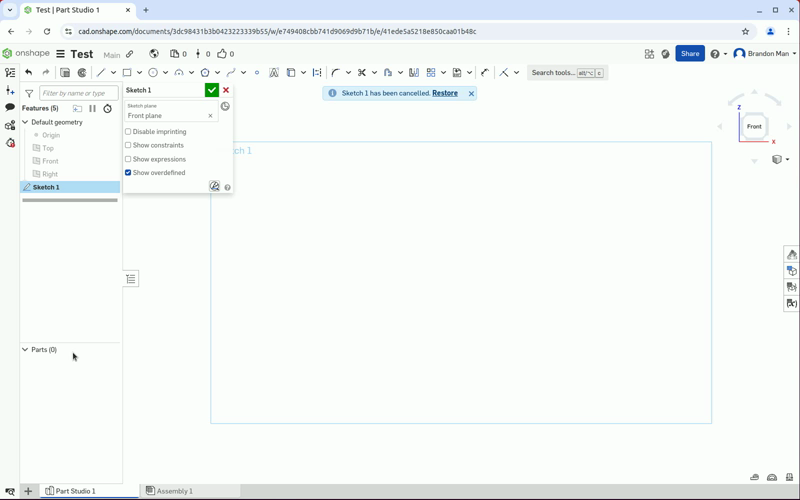
key(y)
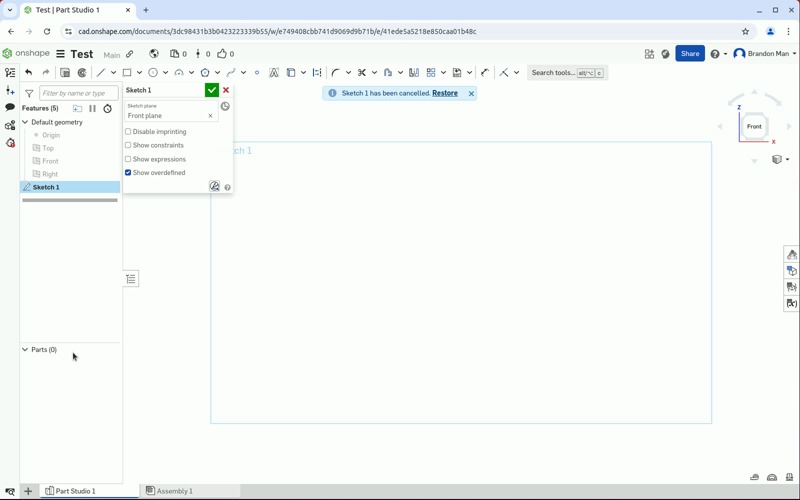
key(c)
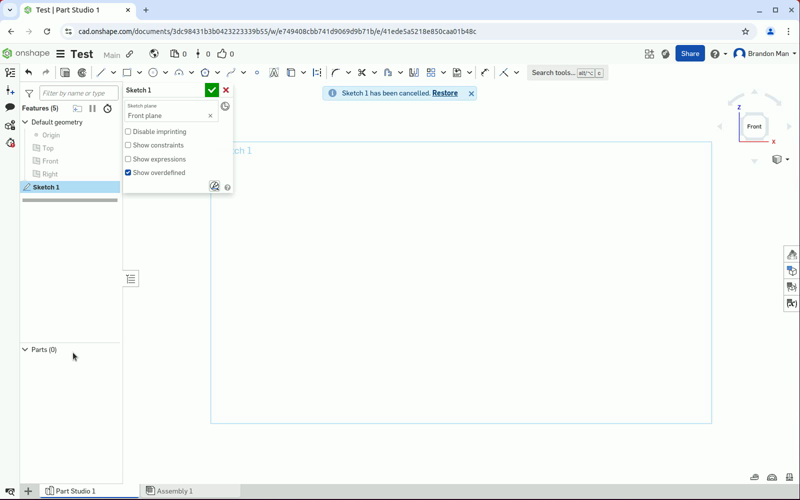
key_down(shift)
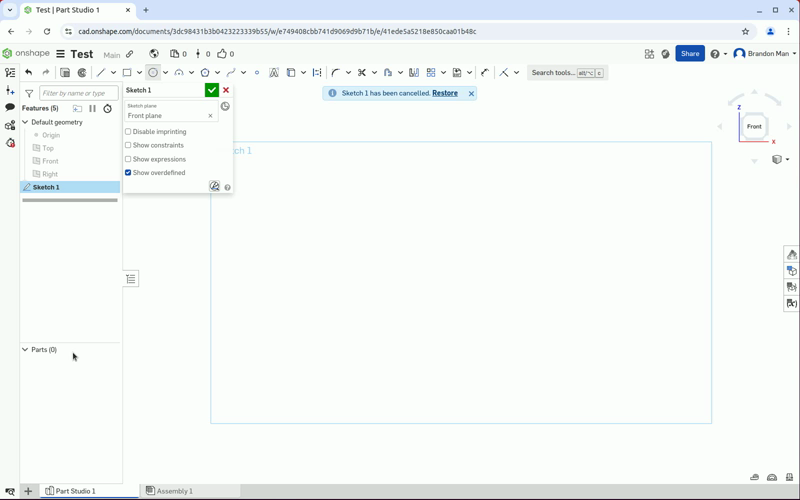
mouse_move(461, 282)
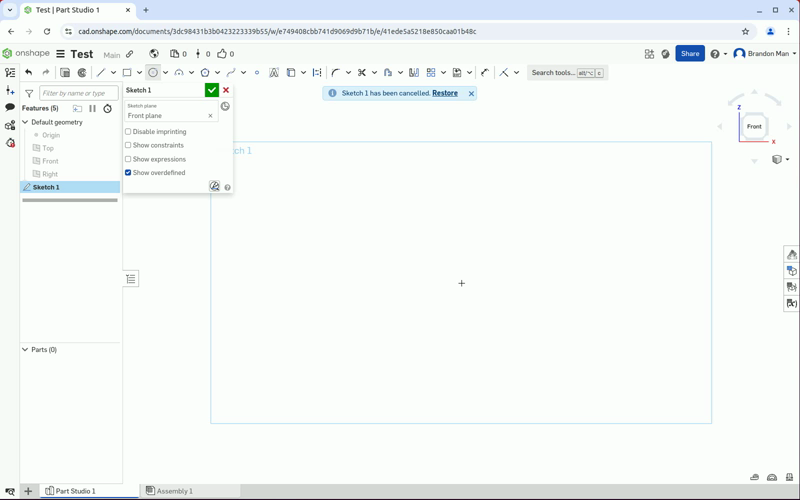
click(461, 282)
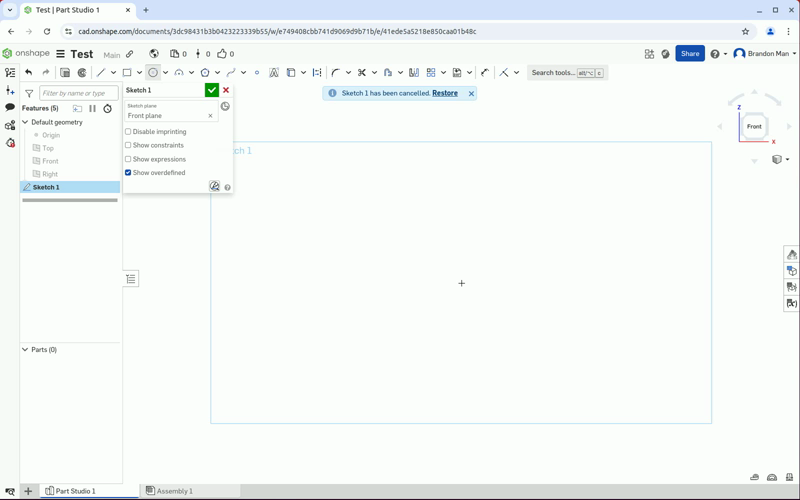
key_up(shift)
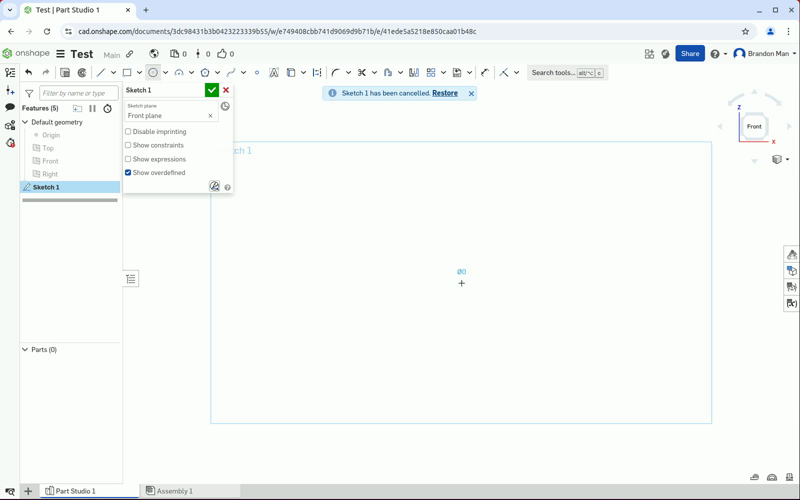
mouse_move(470, 282)
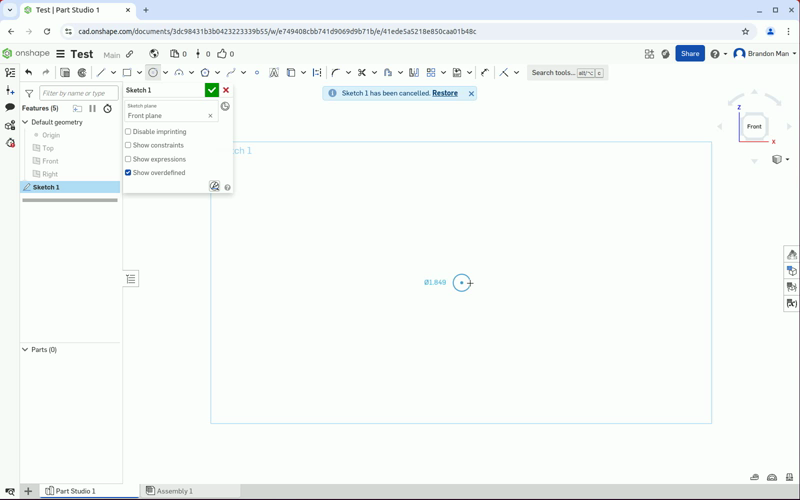
click(470, 282)
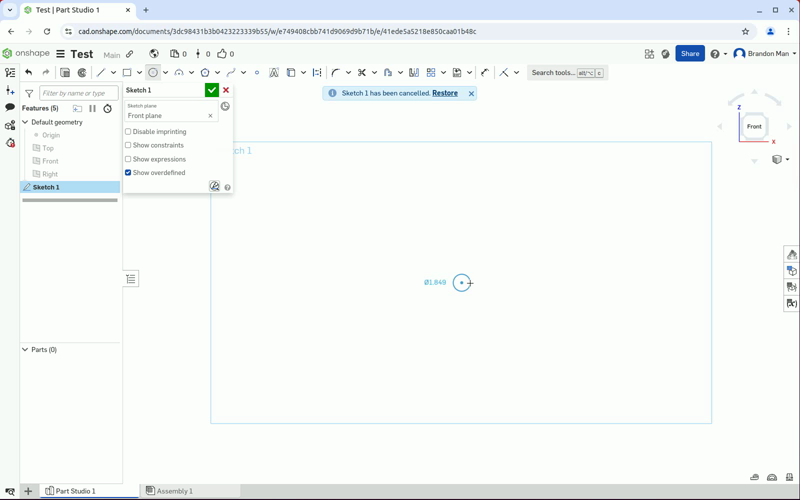
key(esc)
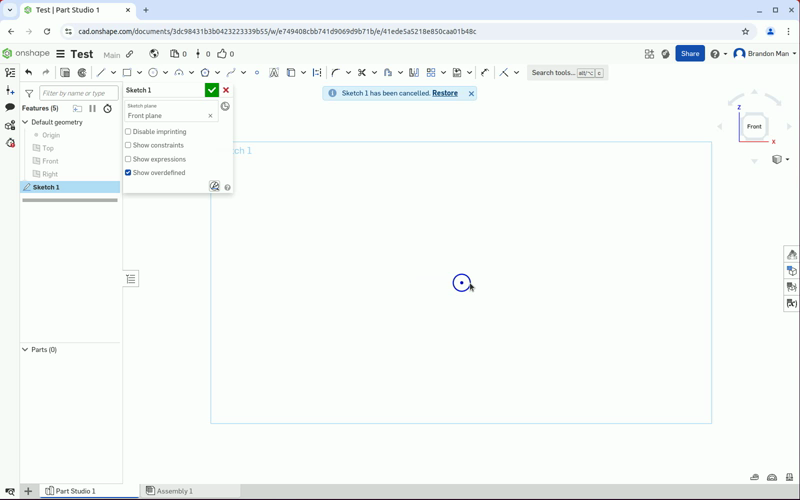
mouse_move(455, 282)
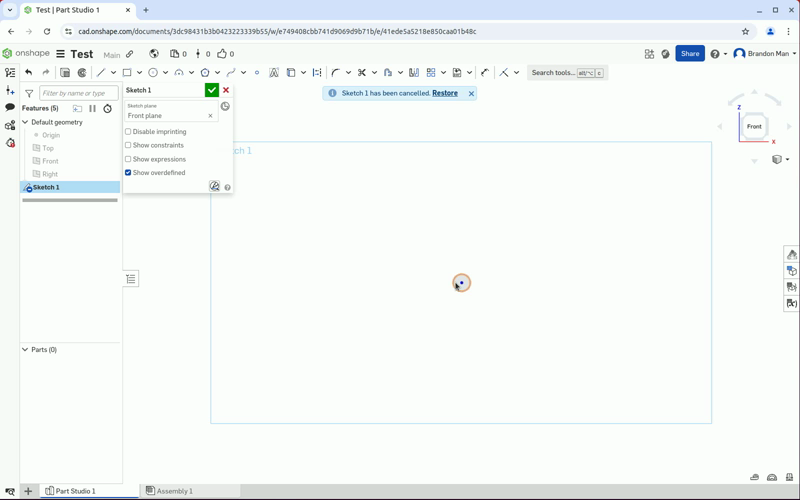
scroll(6)
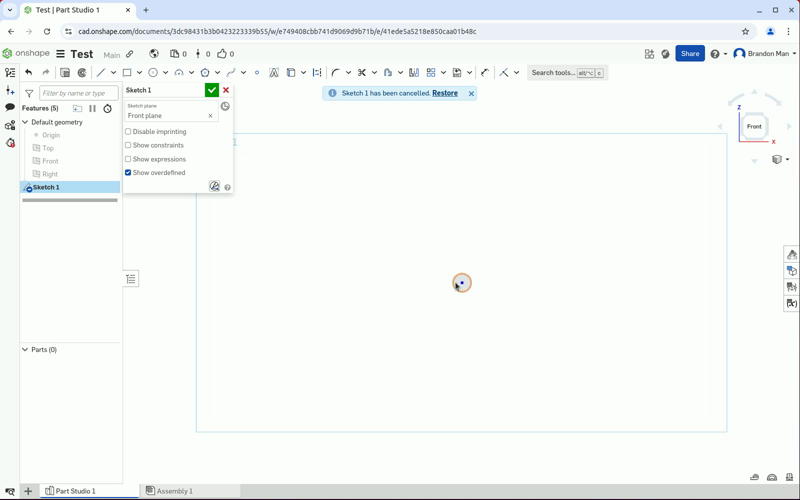
scroll(6)
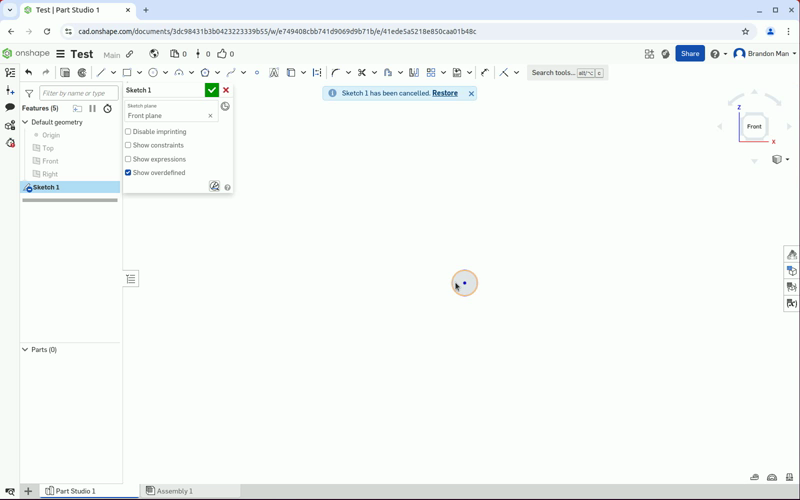
scroll(6)
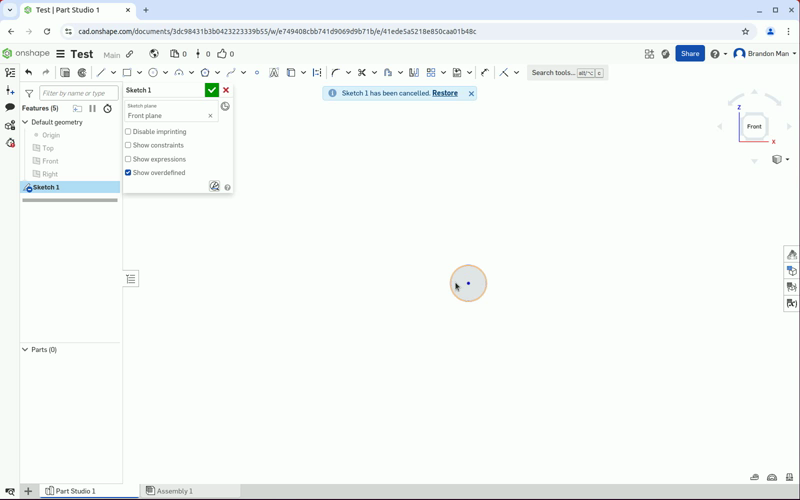
scroll(6)
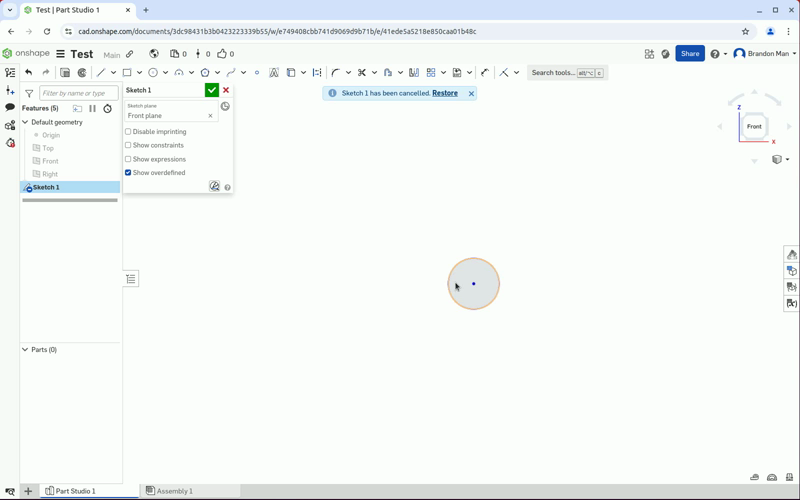
scroll(6)
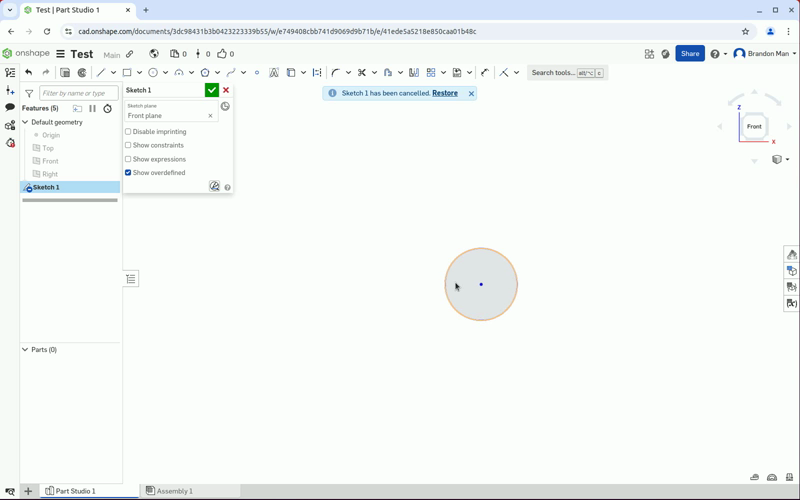
scroll(6)
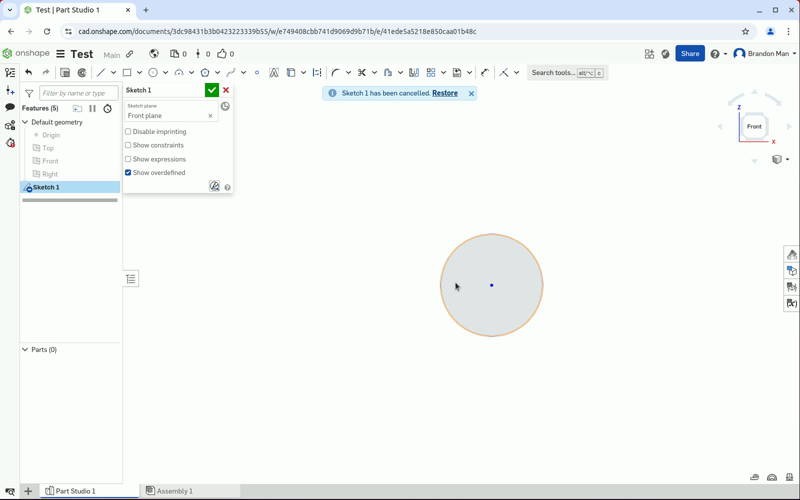
scroll(6)
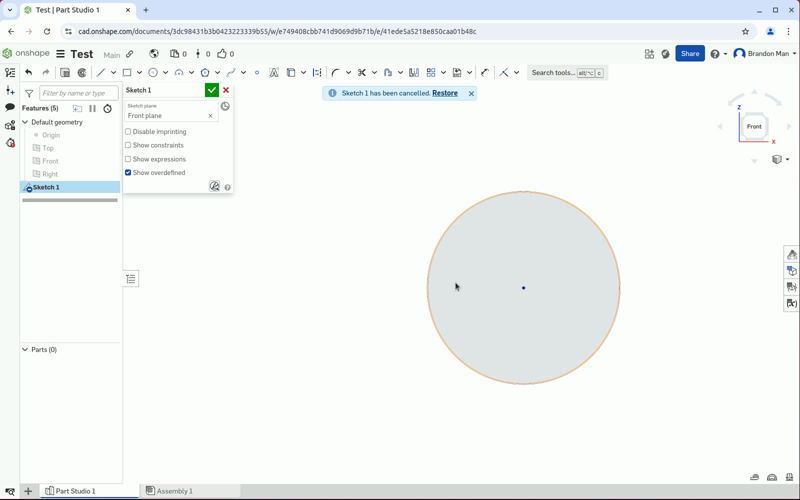
click(455, 282)
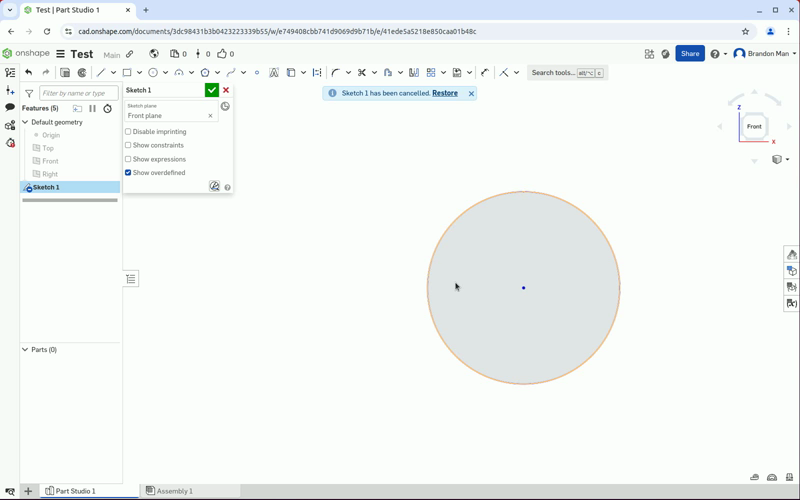
scroll(-6)
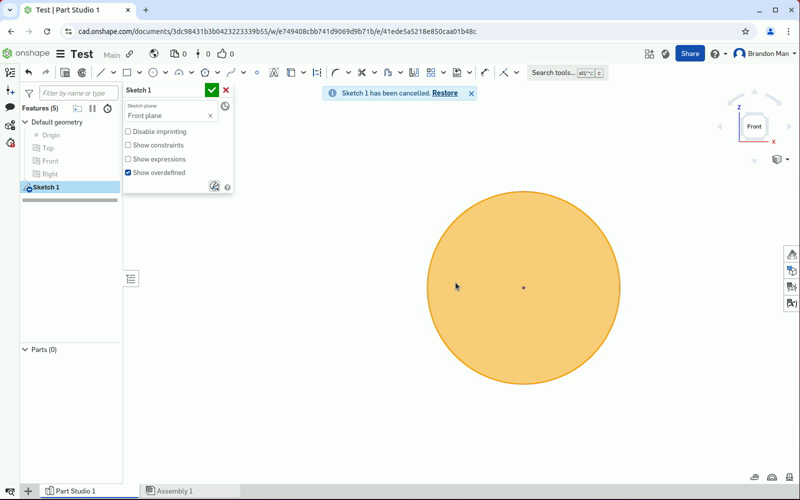
scroll(-6)
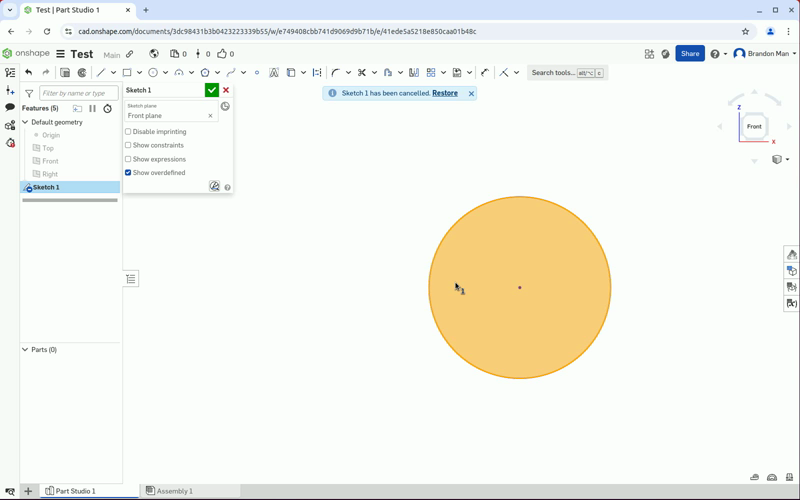
scroll(-6)
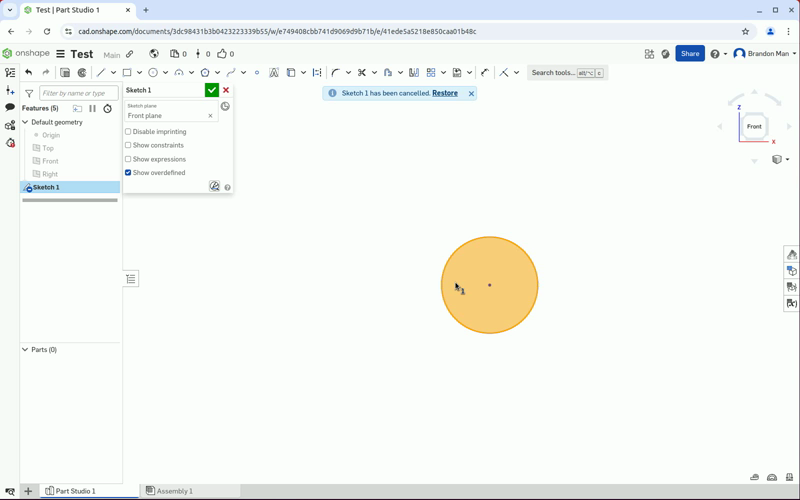
scroll(-6)
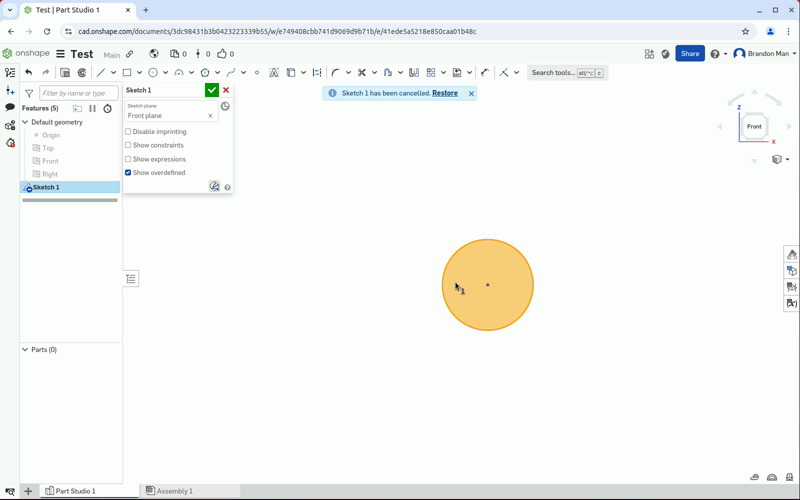
scroll(-6)
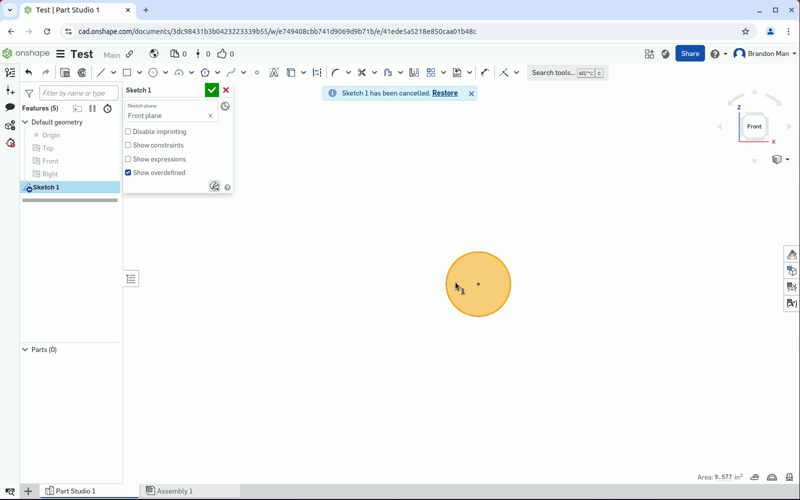
scroll(-6)
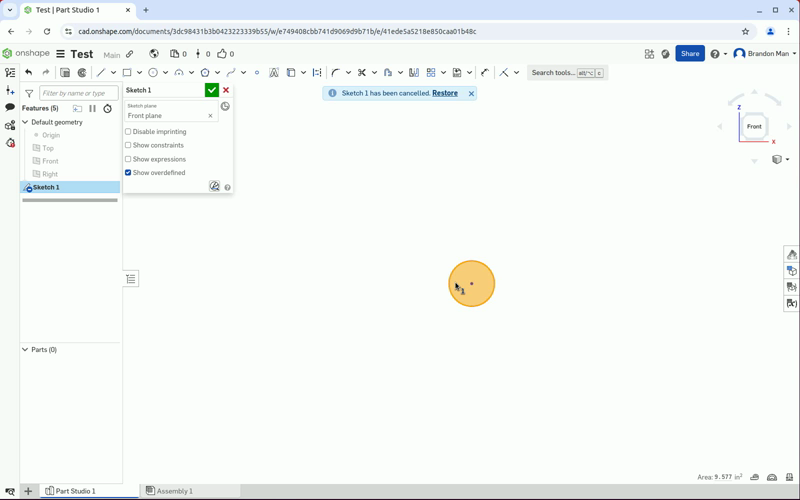
scroll(-6)
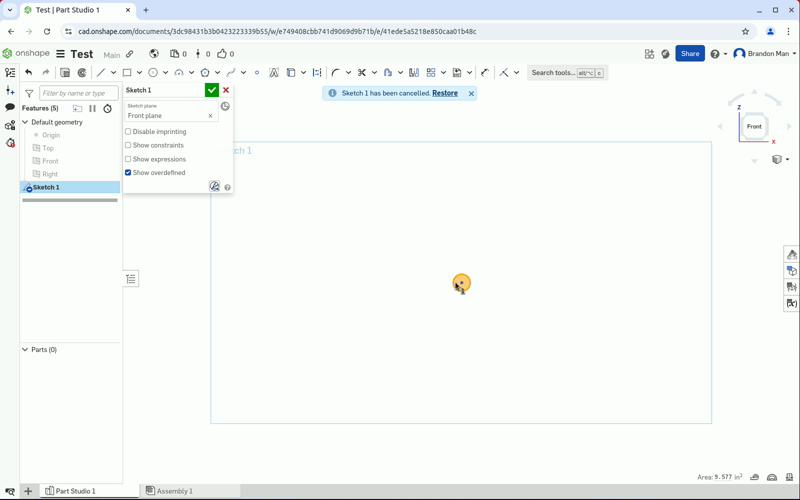
mouse_move(73, 352)
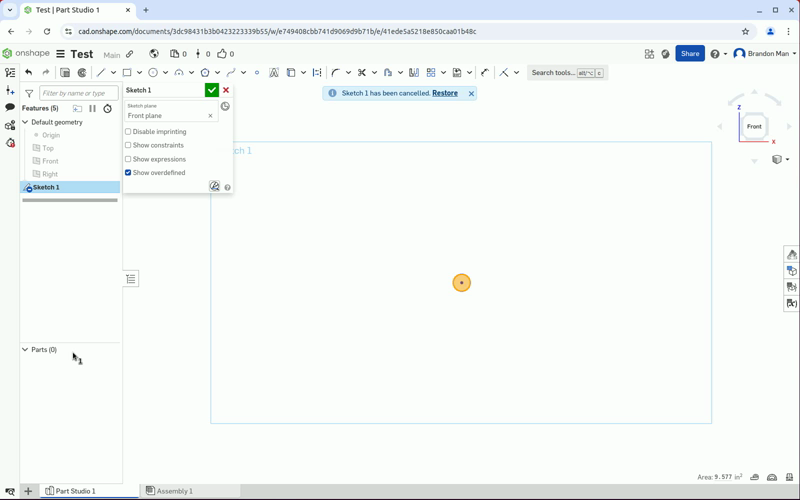
key(shift+y)
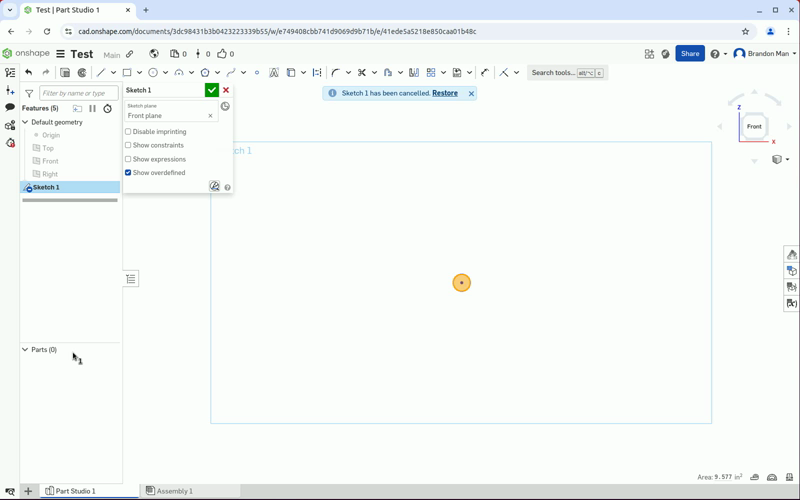
key(shift+e)
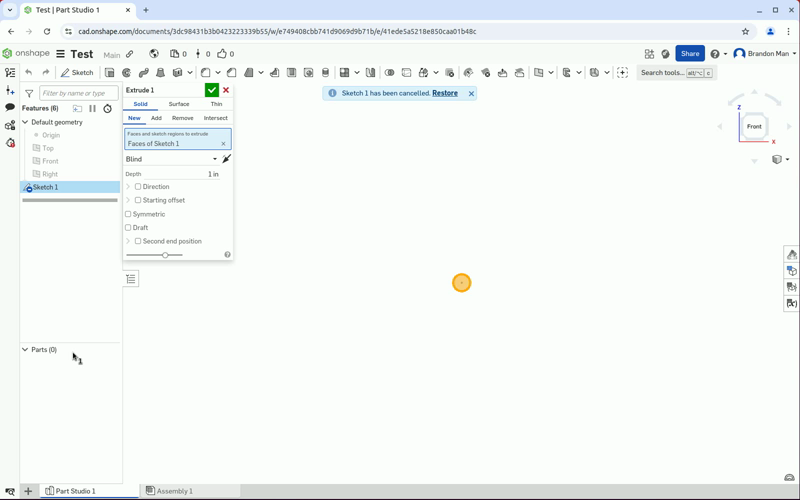
mouse_move(143, 106)
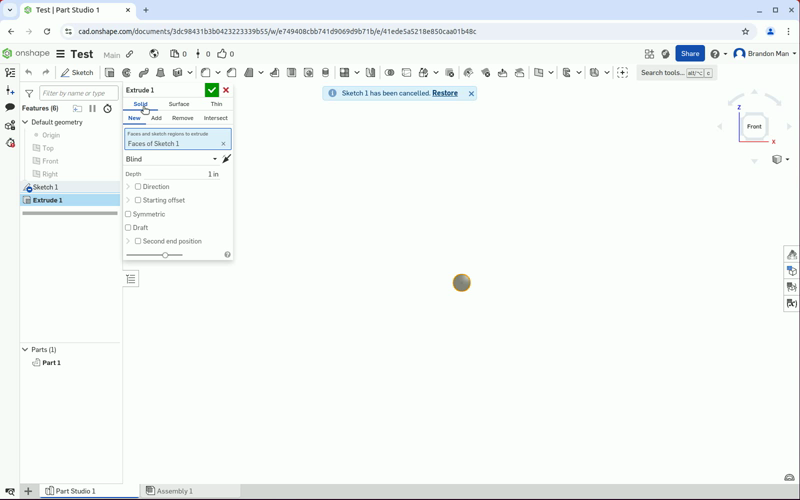
click(143, 106)
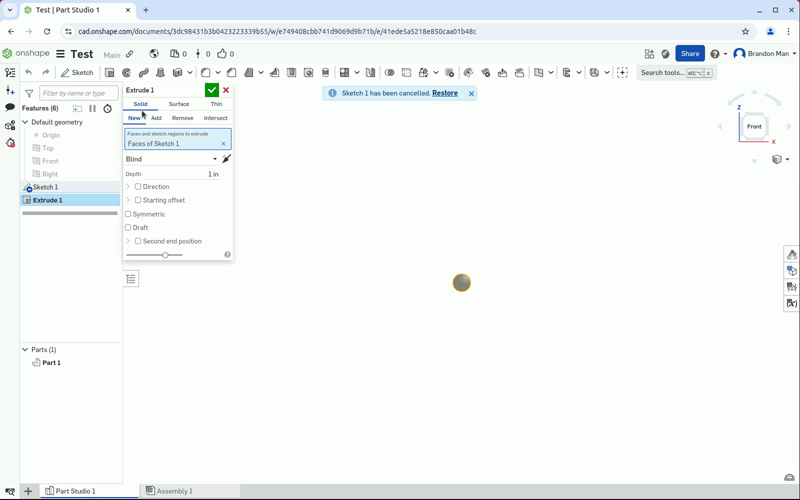
mouse_move(137, 120)
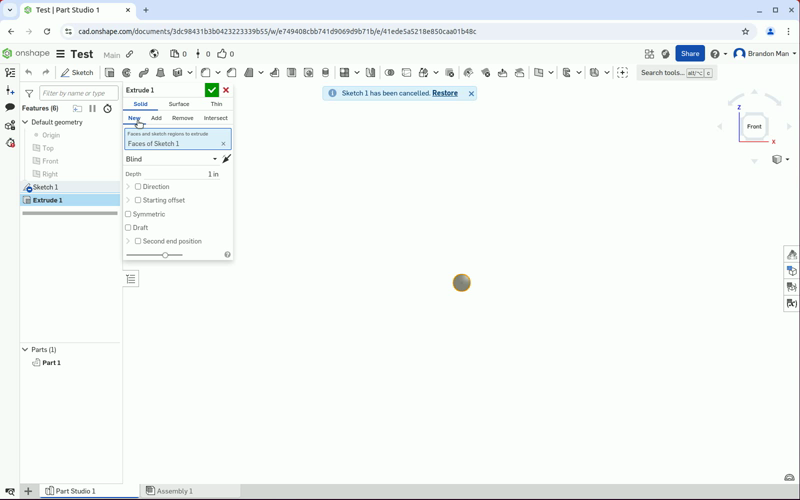
click(137, 120)
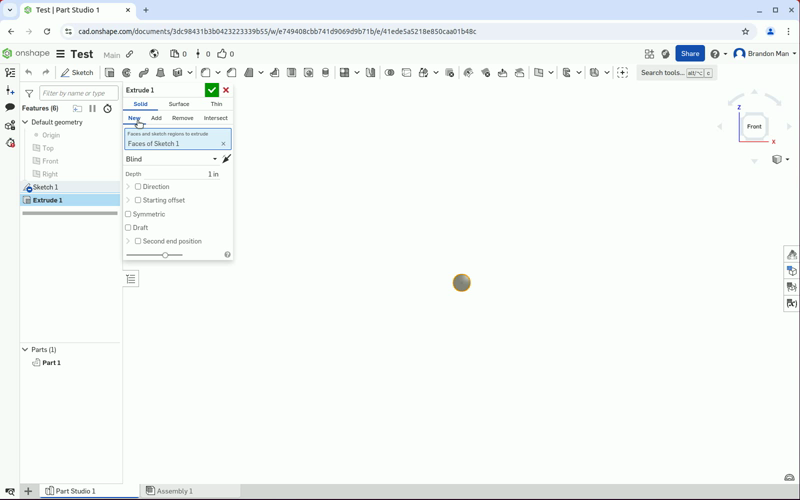
key(tab, 4)
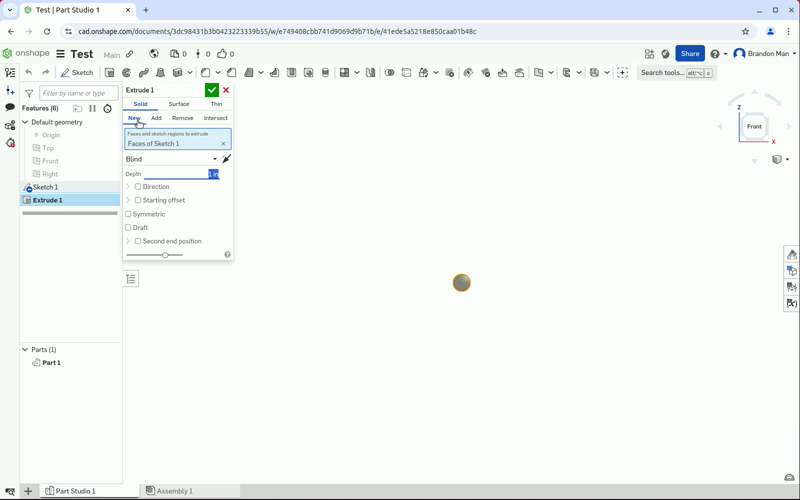
text(7.703)
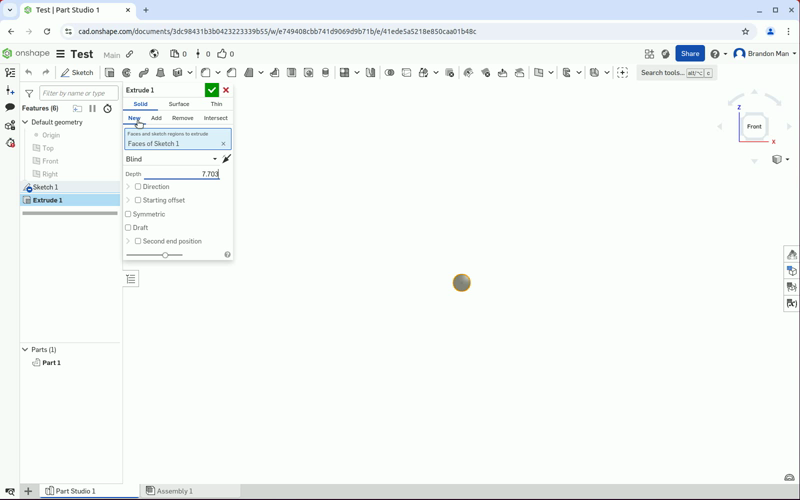
key(enter)
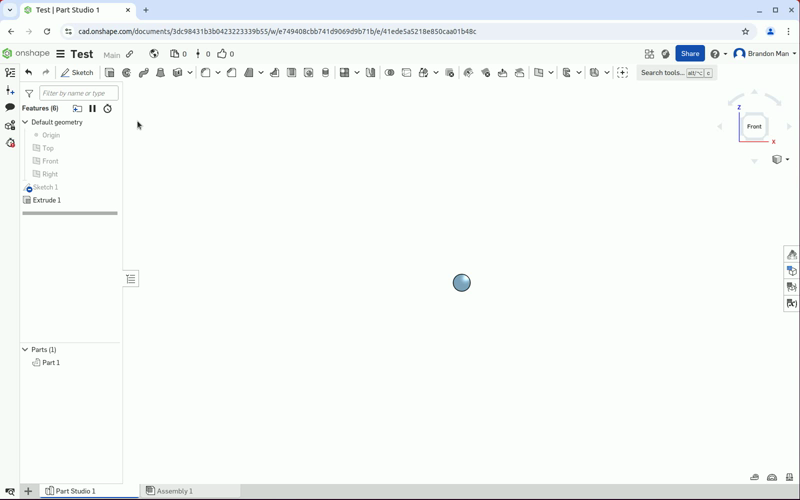
key(shift+h)
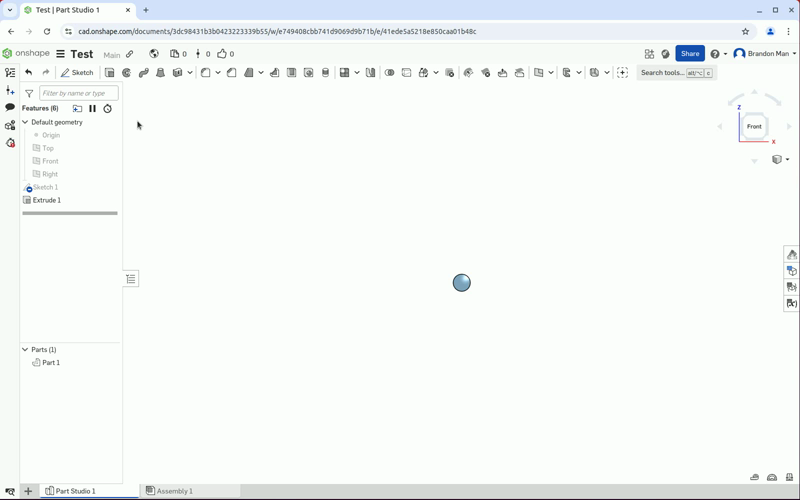
key(shift+h)
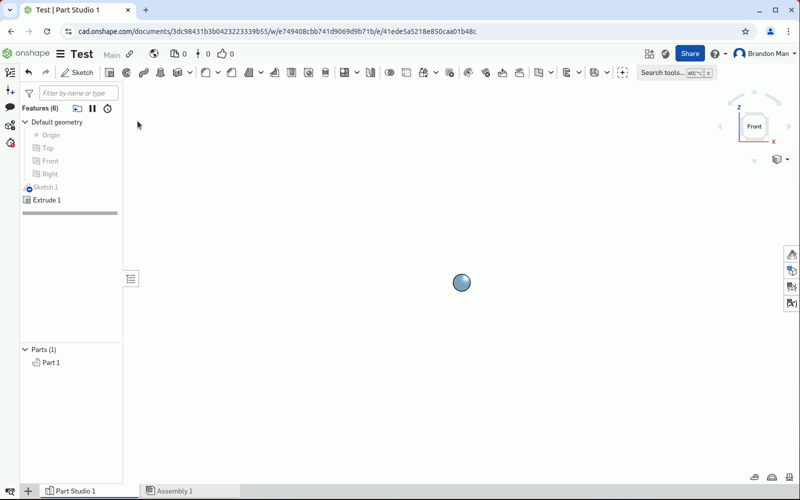
mouse_move(73, 189)
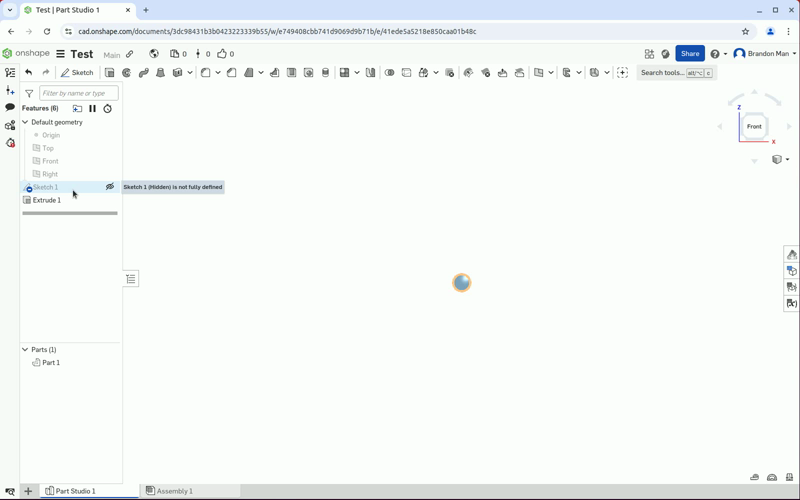
click(73, 189)
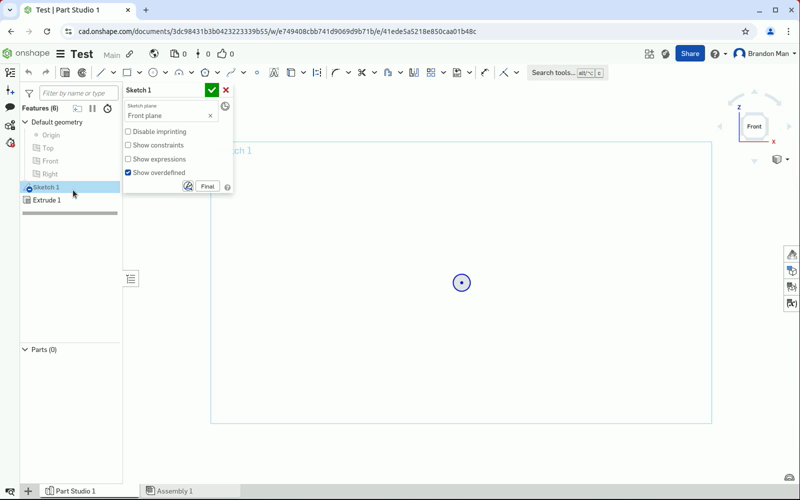
mouse_move(229, 92)
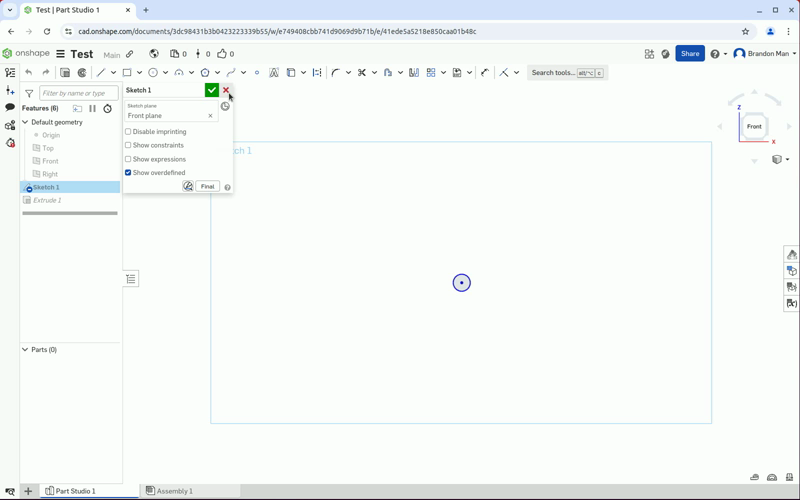
click(229, 92)
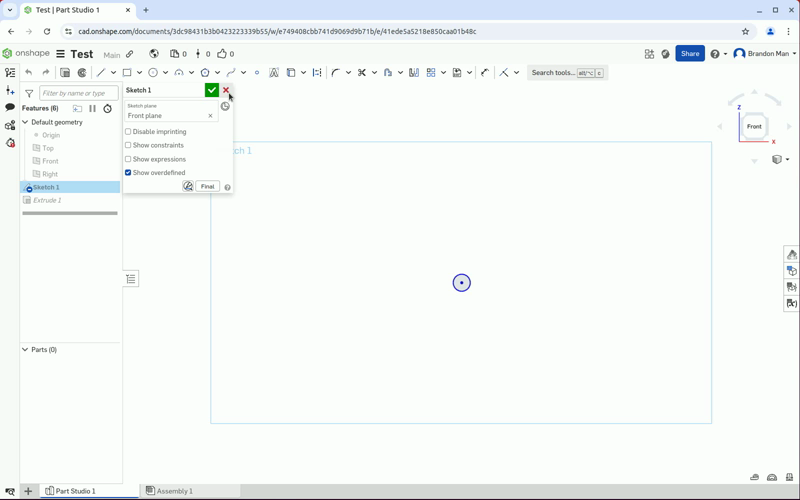
key(shift+s)
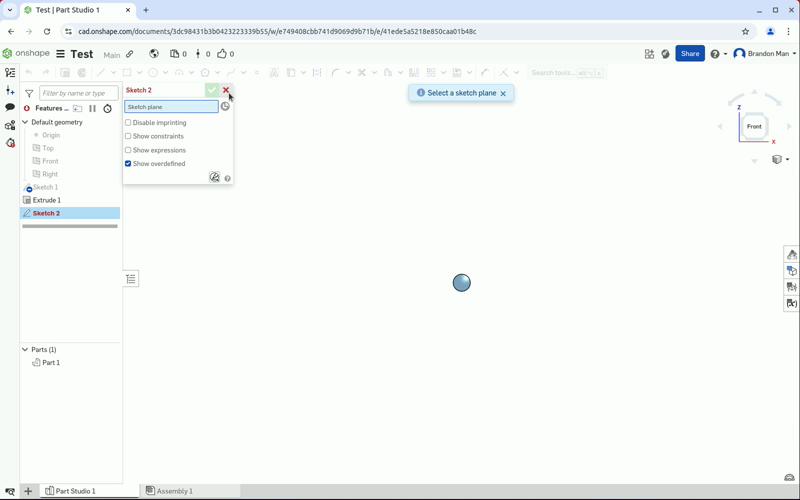
mouse_move(73, 163)
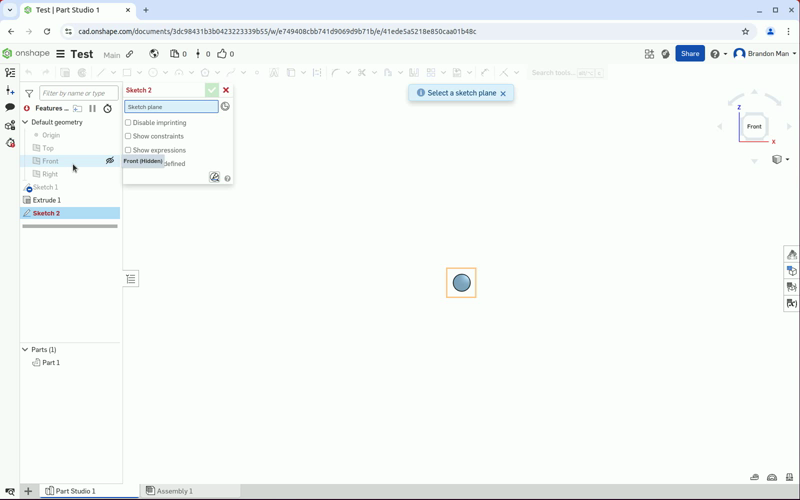
click(73, 163)
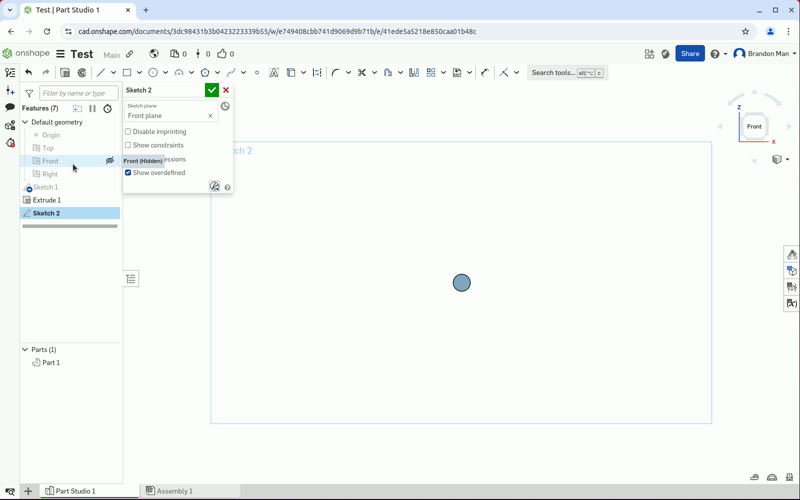
mouse_move(73, 352)
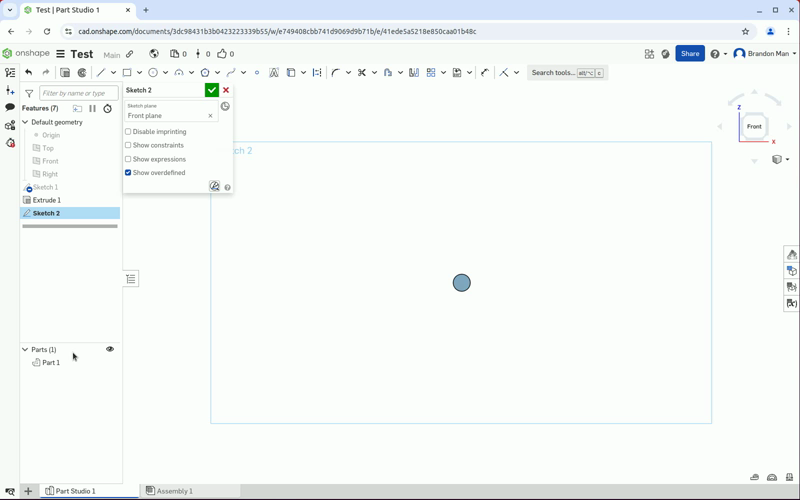
key(y)
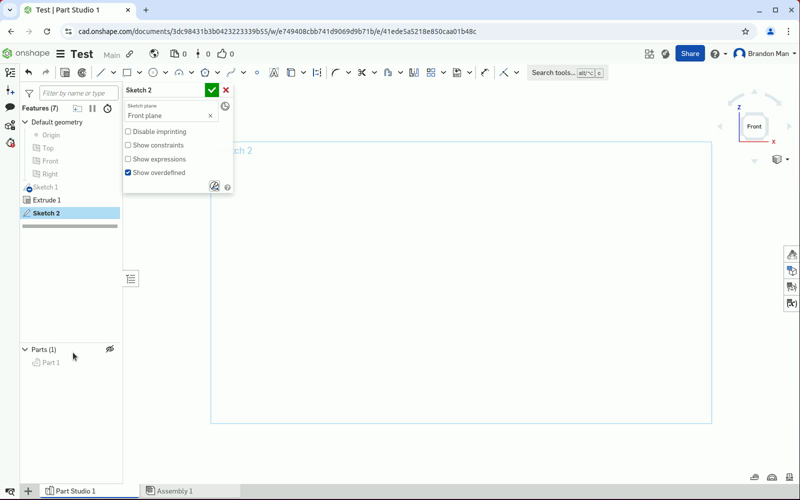
key(l)
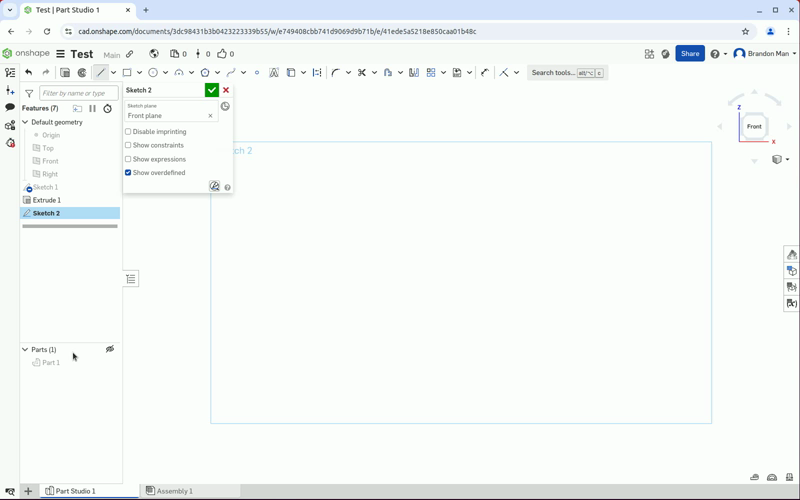
key_down(shift)
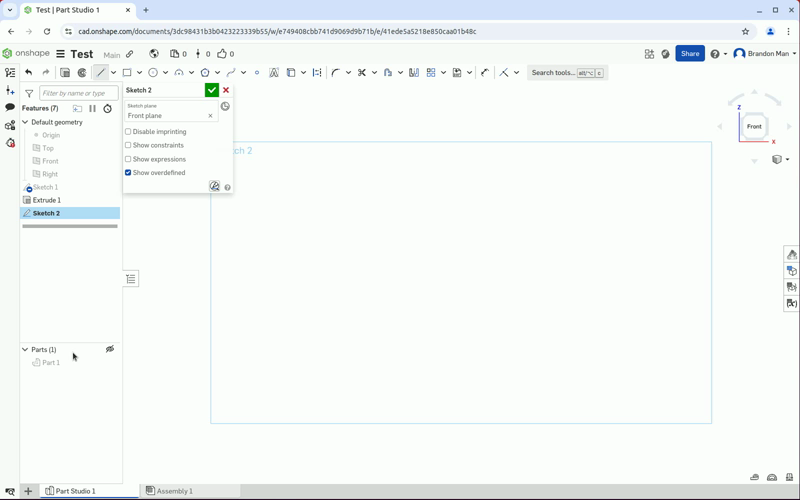
mouse_move(460, 290)
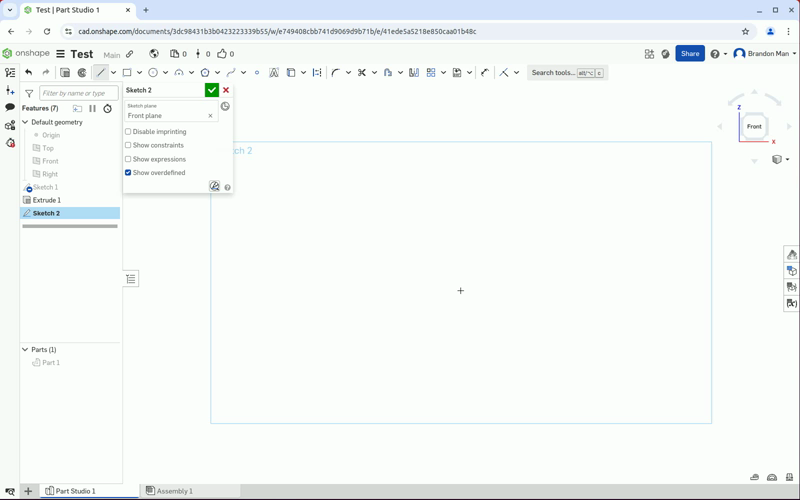
click(460, 290)
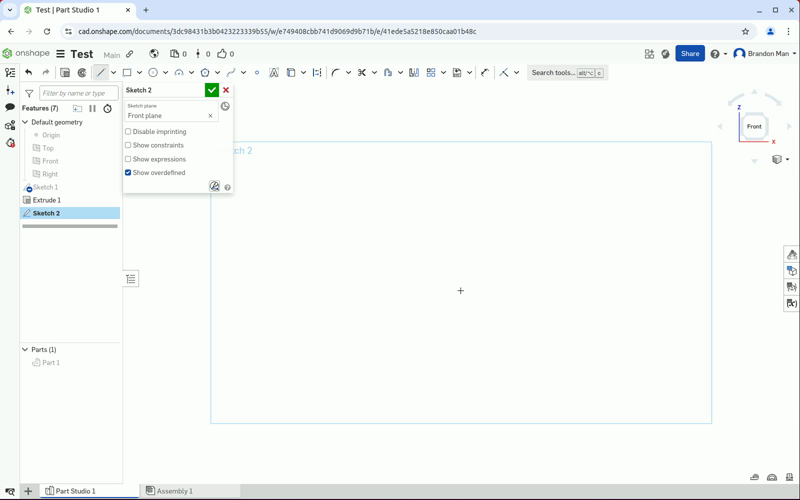
key_up(shift)
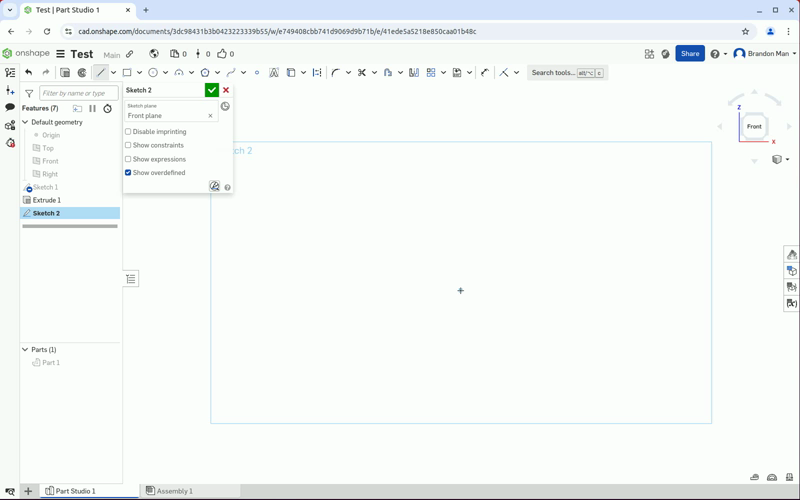
key_down(shift)
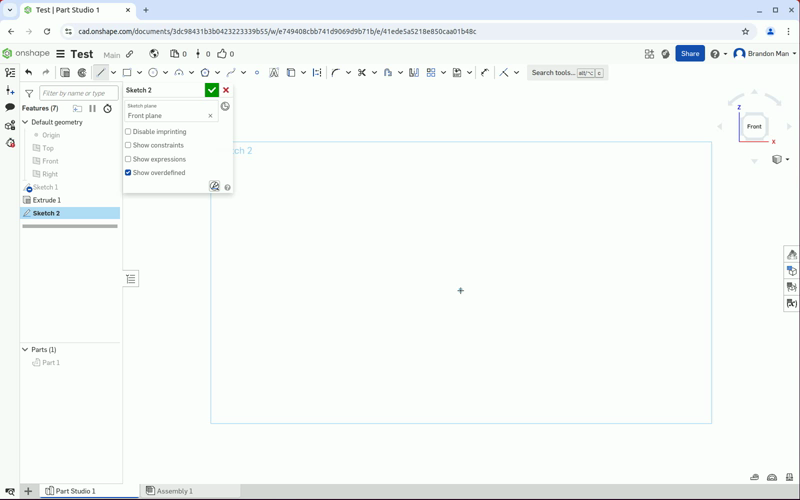
mouse_move(490, 290)
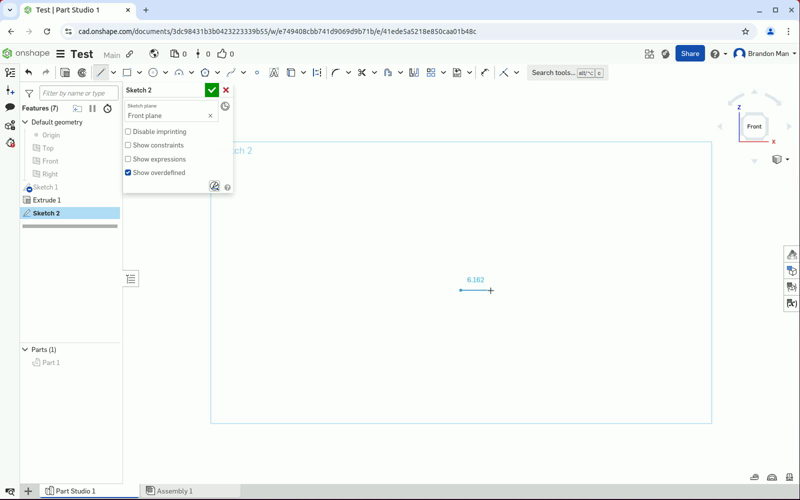
mouse_move(492, 290)
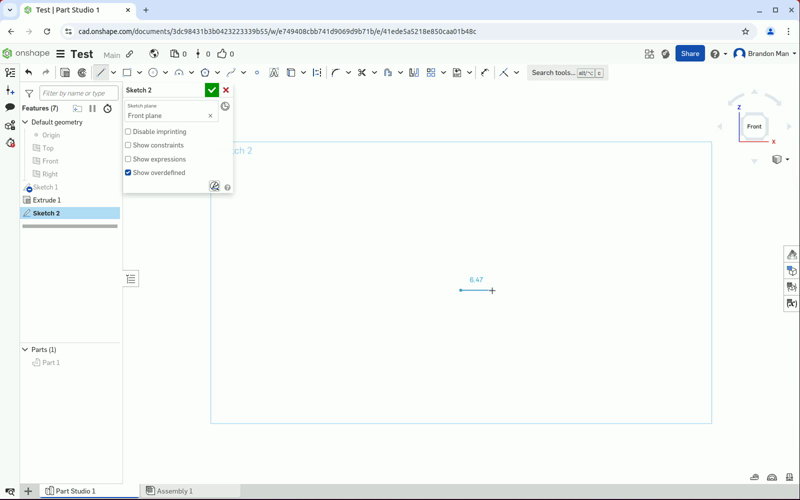
click(492, 290)
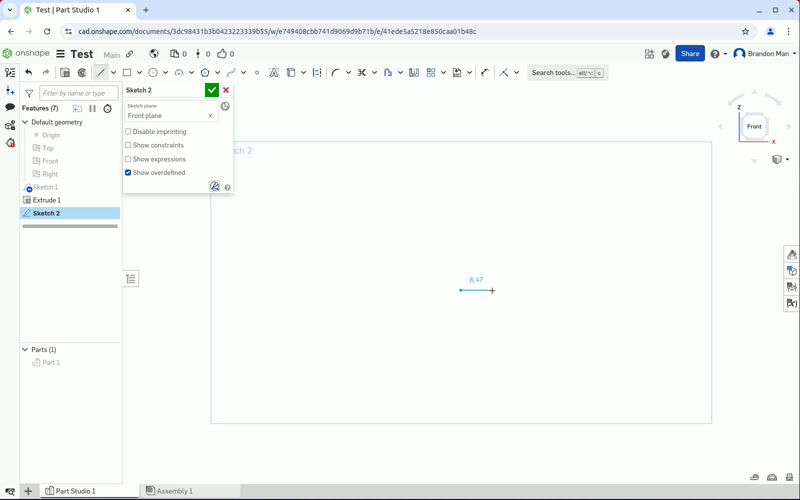
key_up(shift)
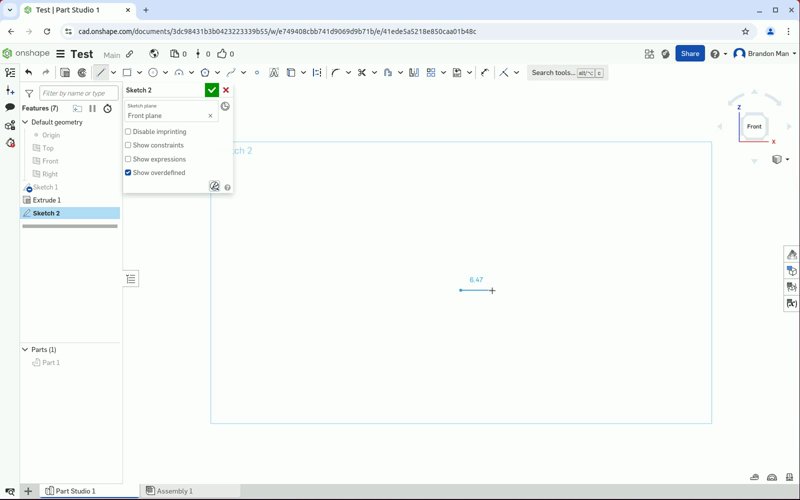
key_down(shift)
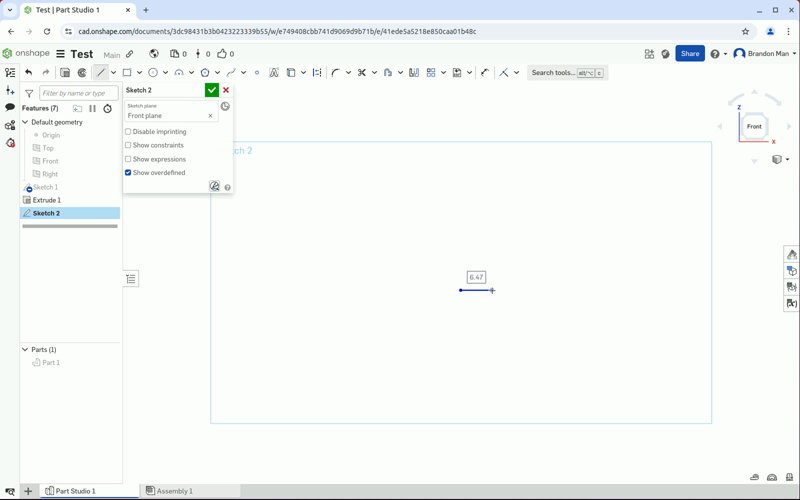
mouse_move(522, 290)
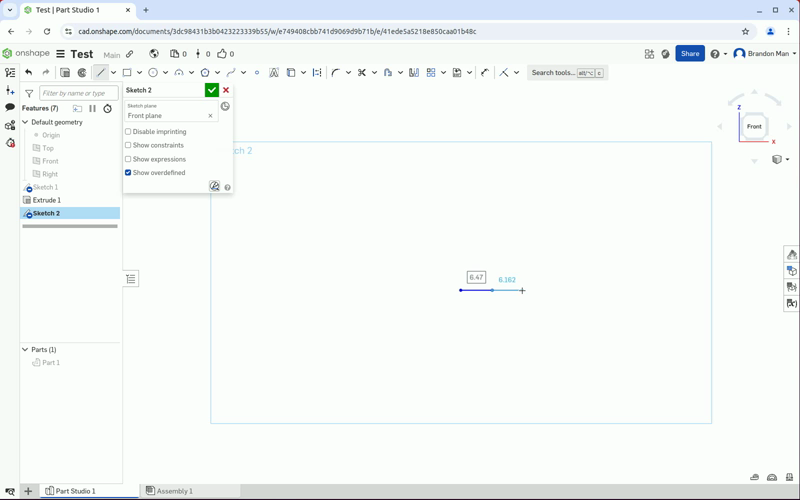
mouse_move(492, 286)
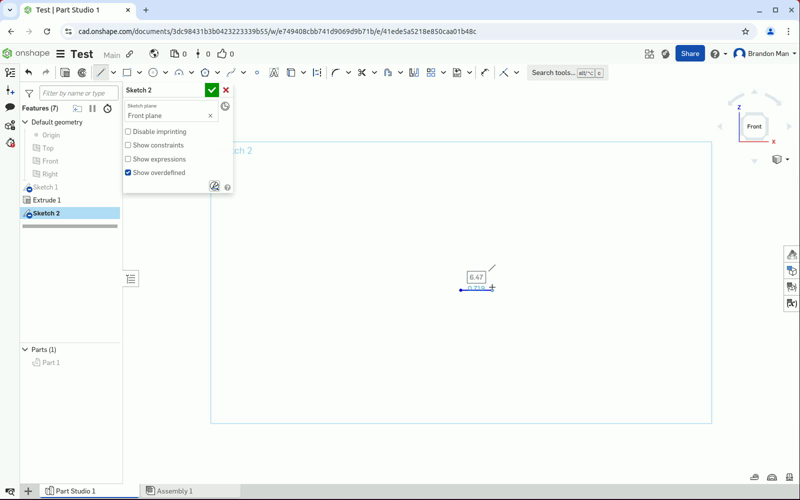
scroll(6)
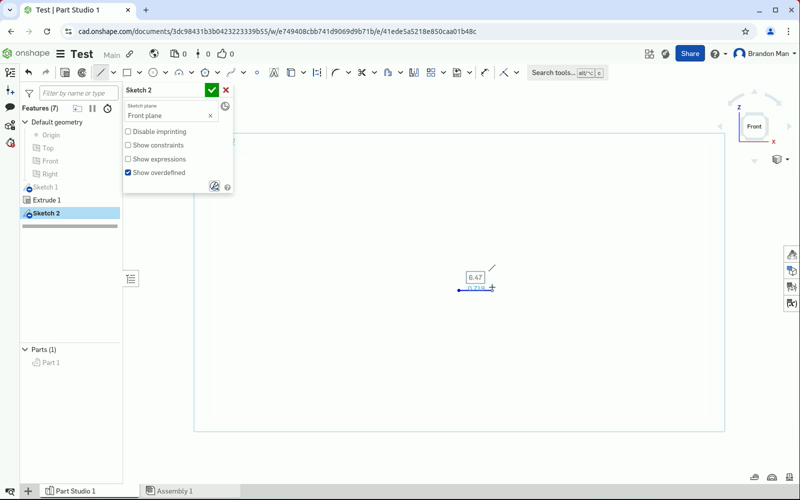
scroll(6)
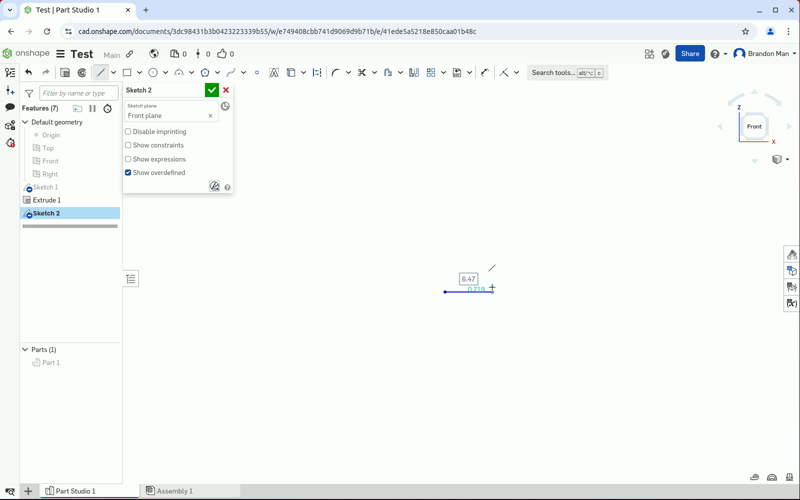
scroll(6)
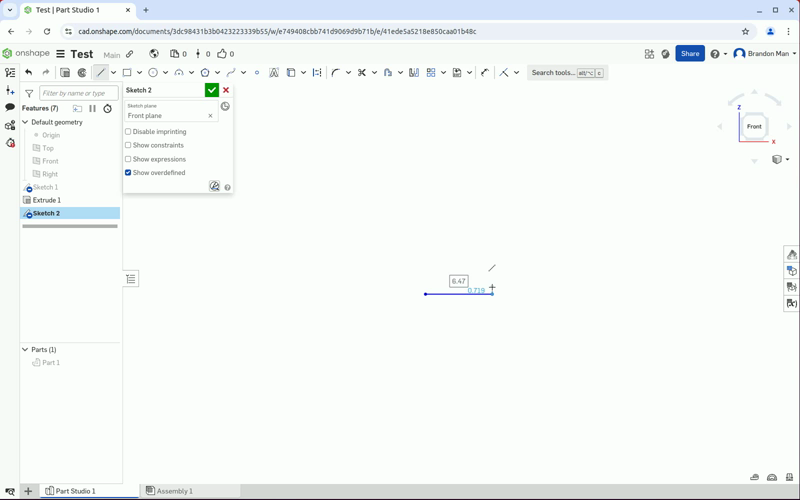
scroll(6)
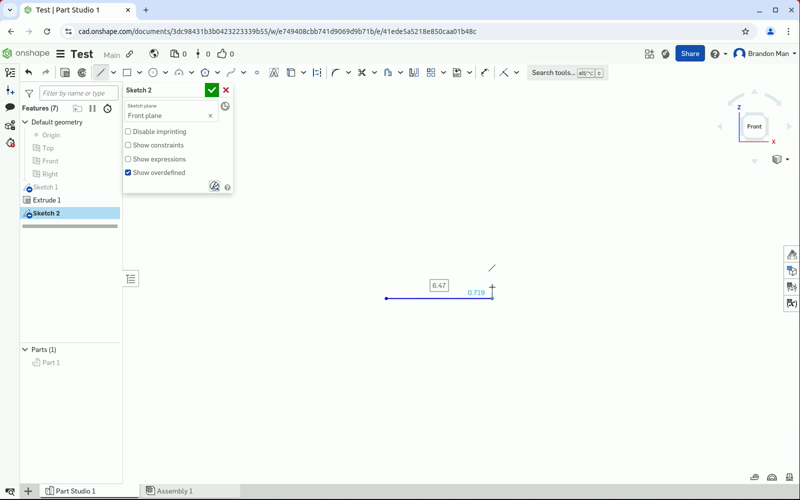
scroll(6)
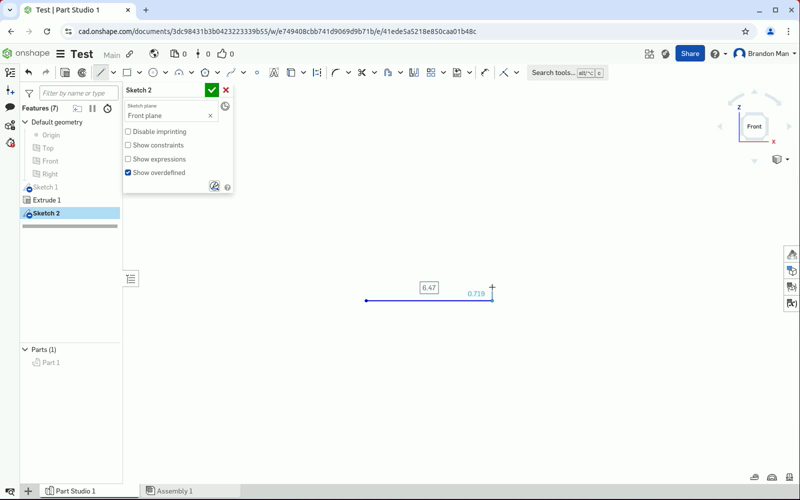
scroll(6)
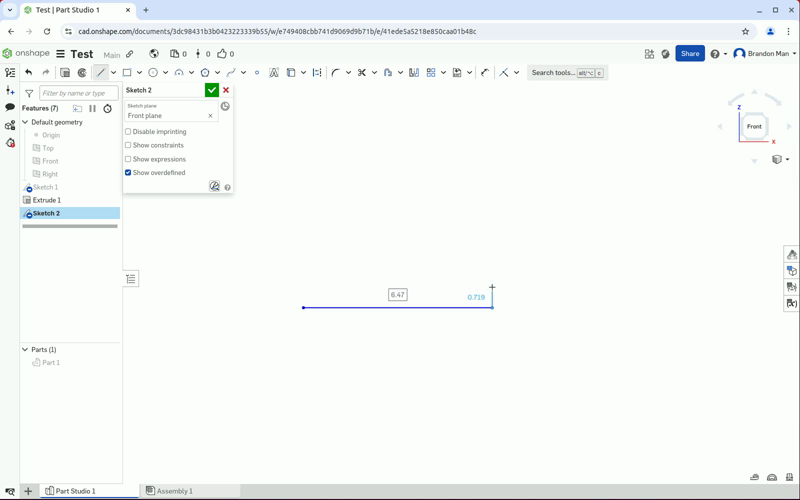
scroll(6)
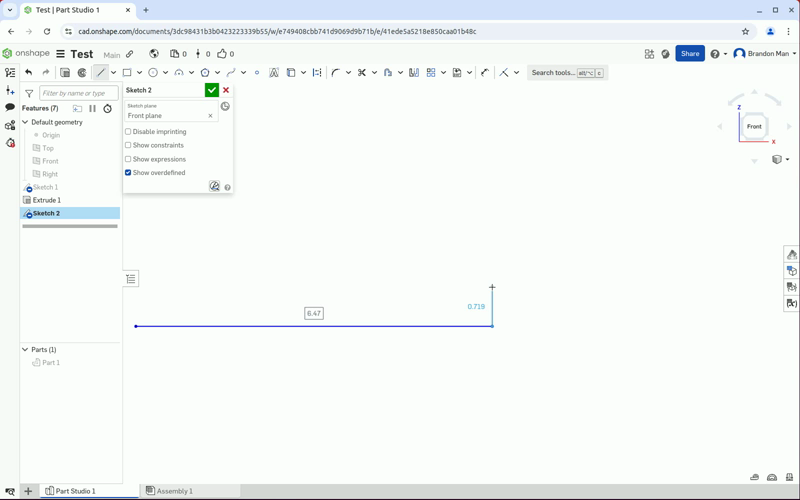
click(492, 286)
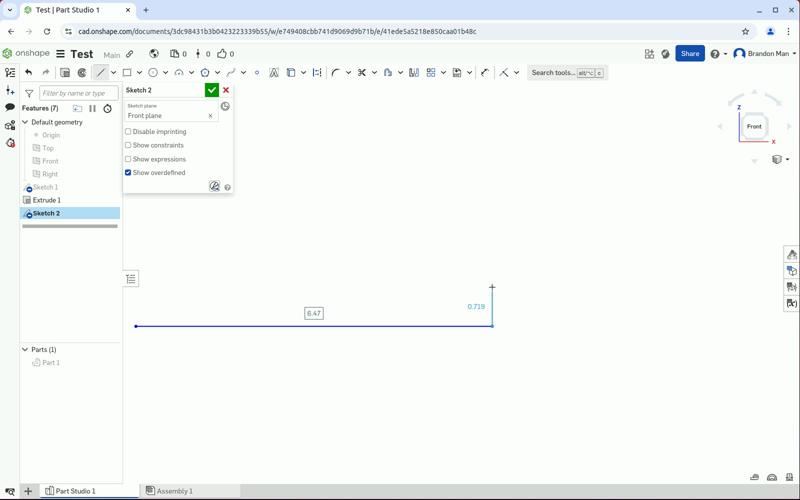
scroll(-6)
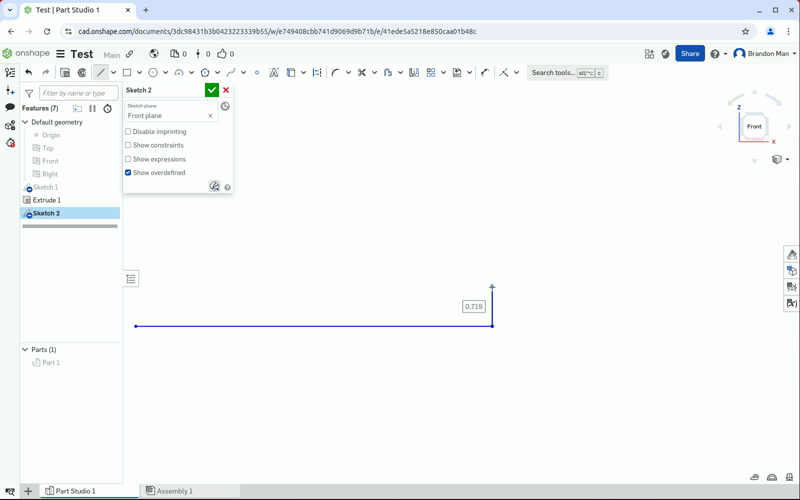
scroll(-6)
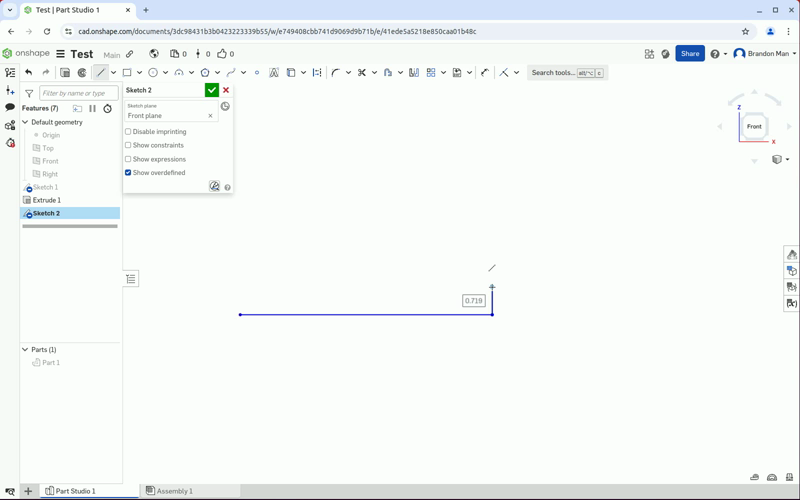
scroll(-6)
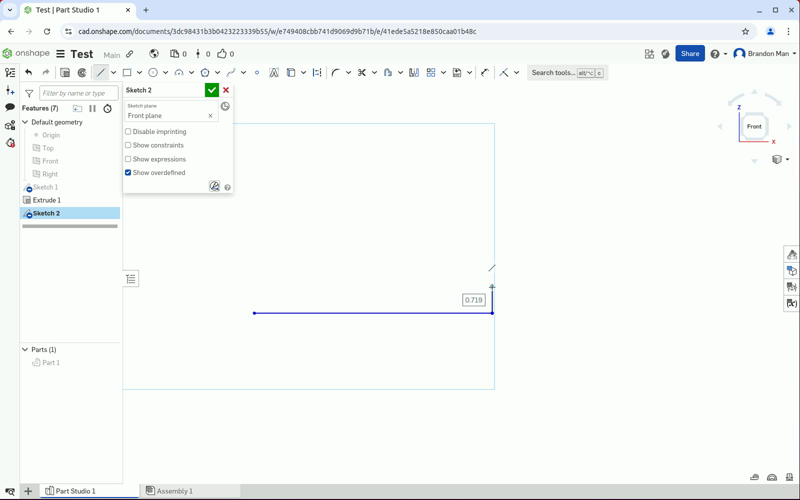
scroll(-6)
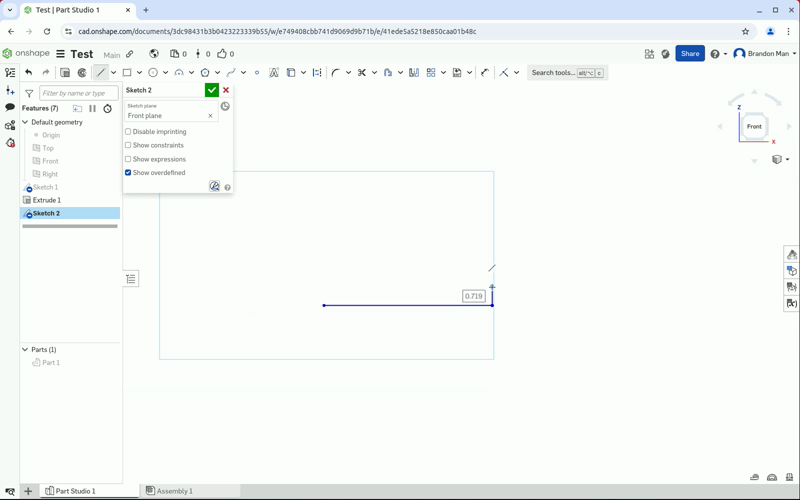
scroll(-6)
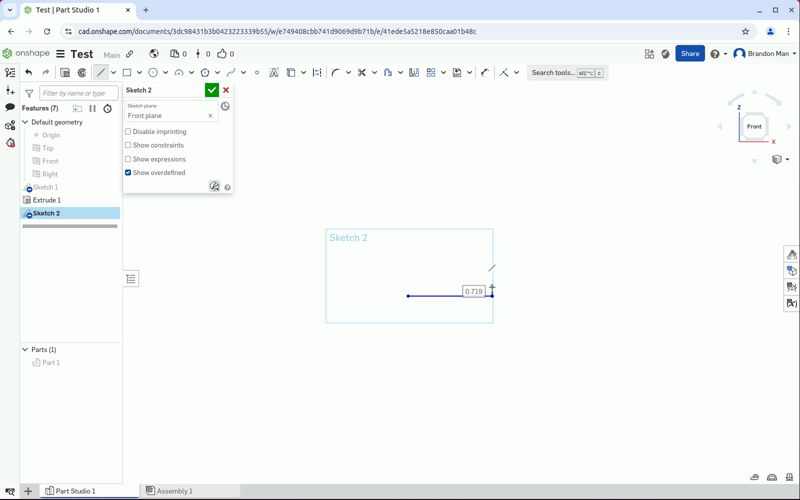
scroll(-6)
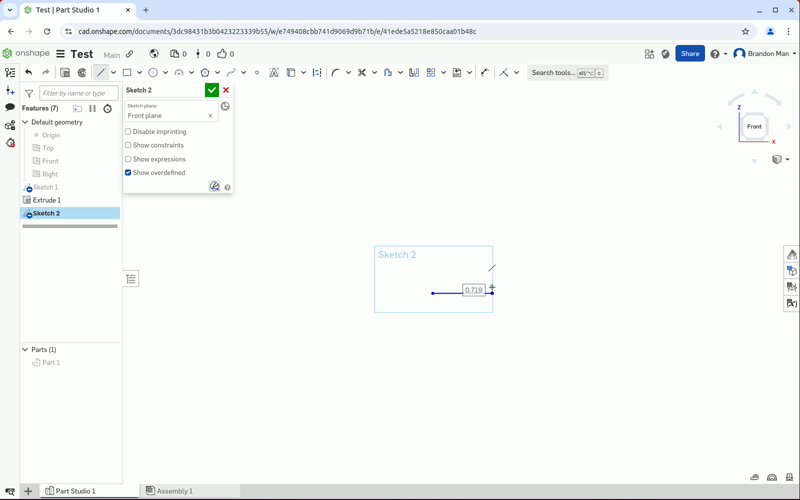
scroll(-6)
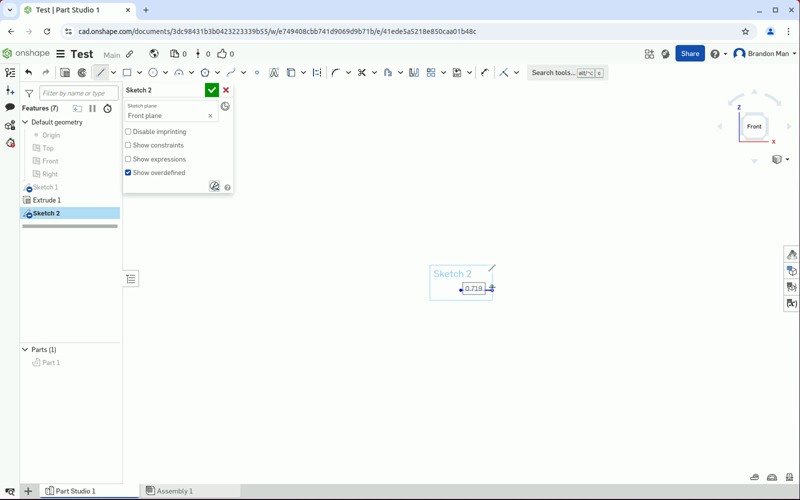
key_up(shift)
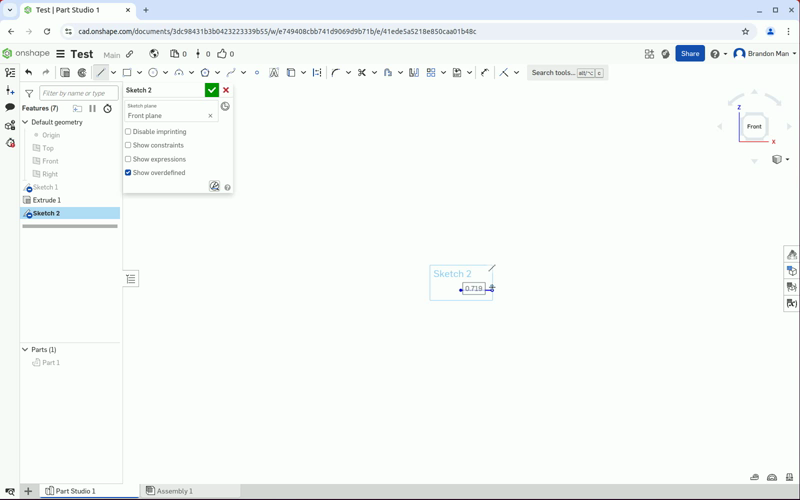
key_down(shift)
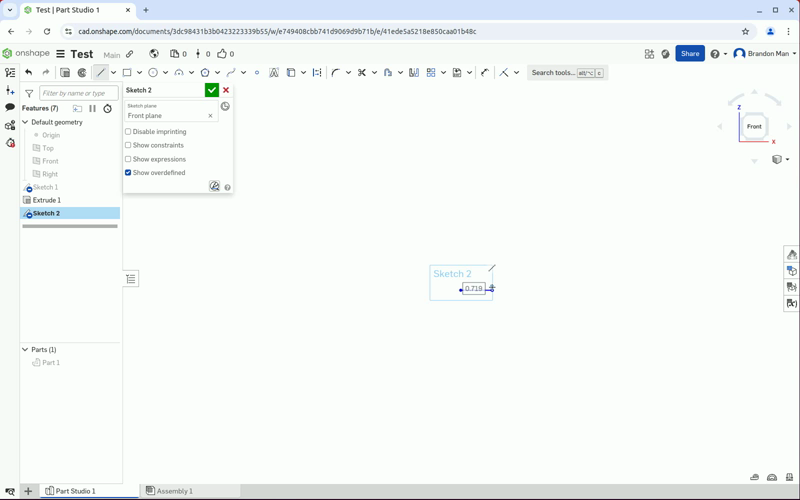
mouse_move(522, 286)
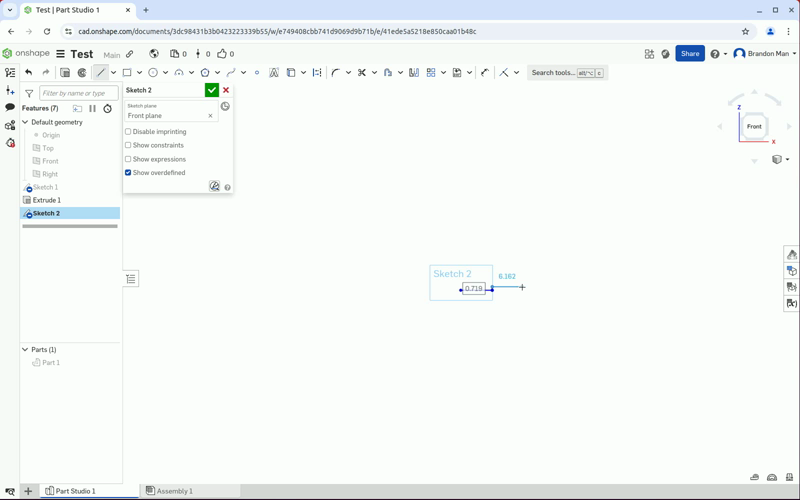
mouse_move(460, 286)
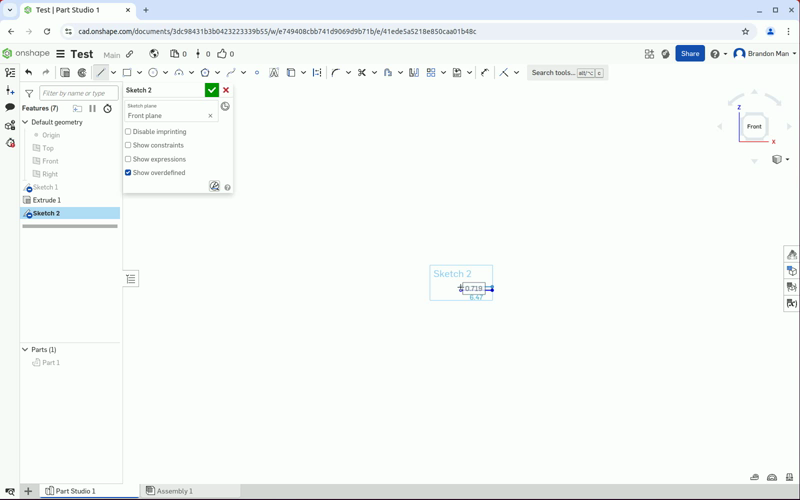
scroll(6)
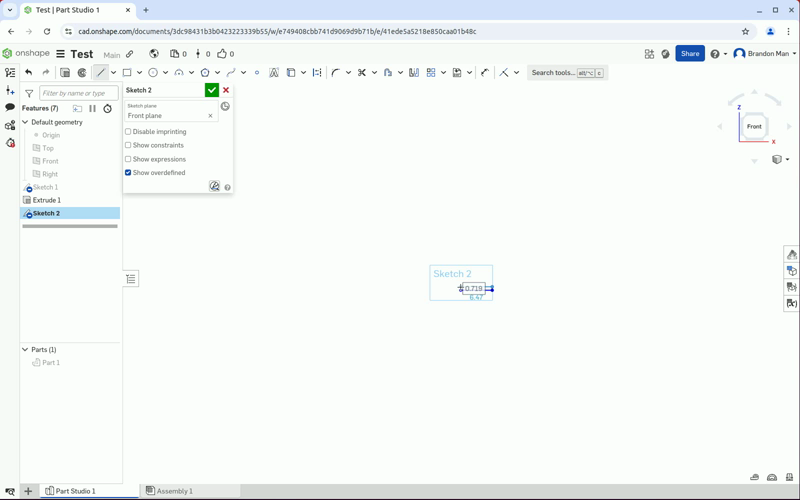
scroll(6)
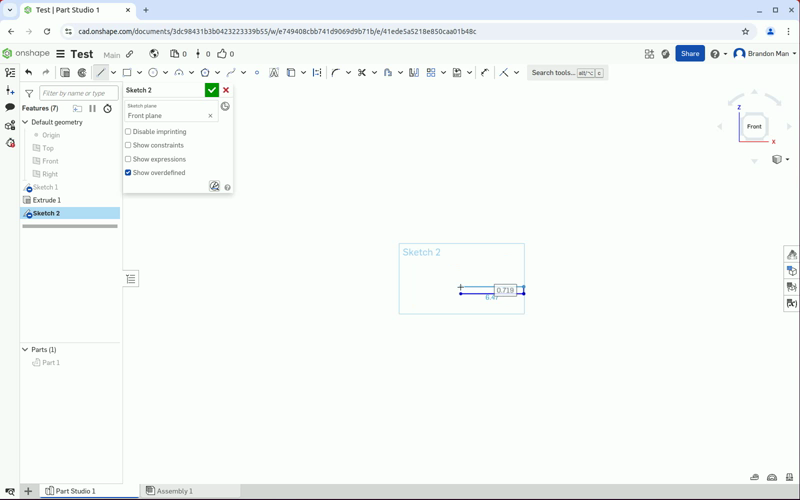
scroll(6)
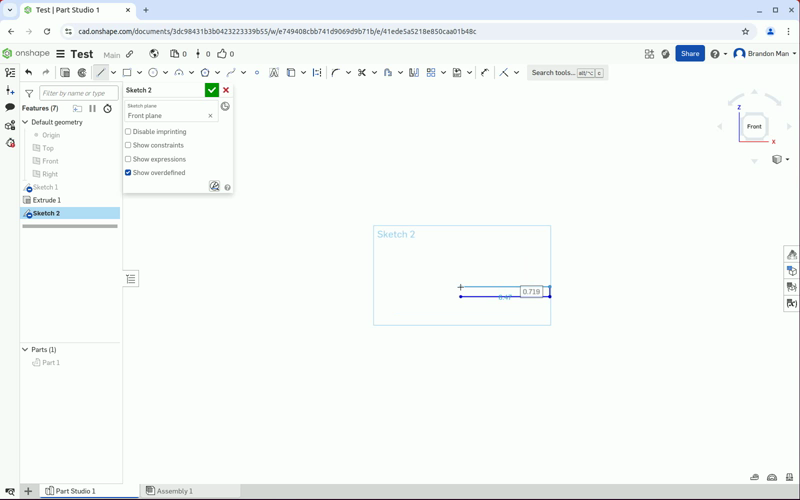
scroll(6)
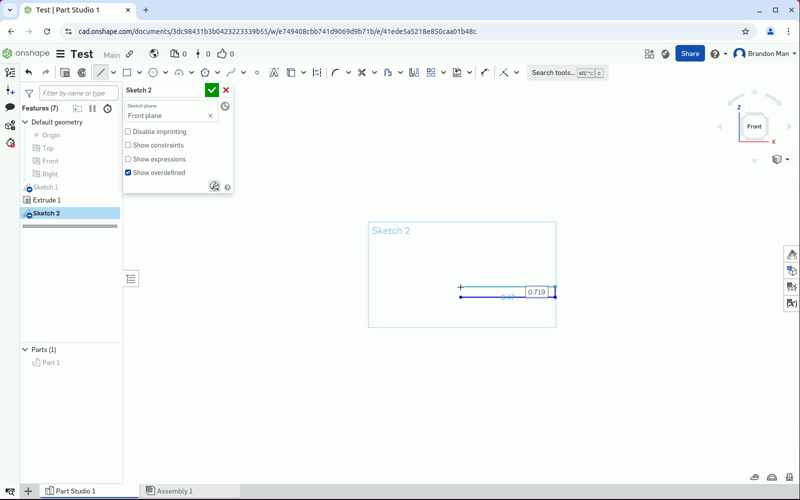
scroll(6)
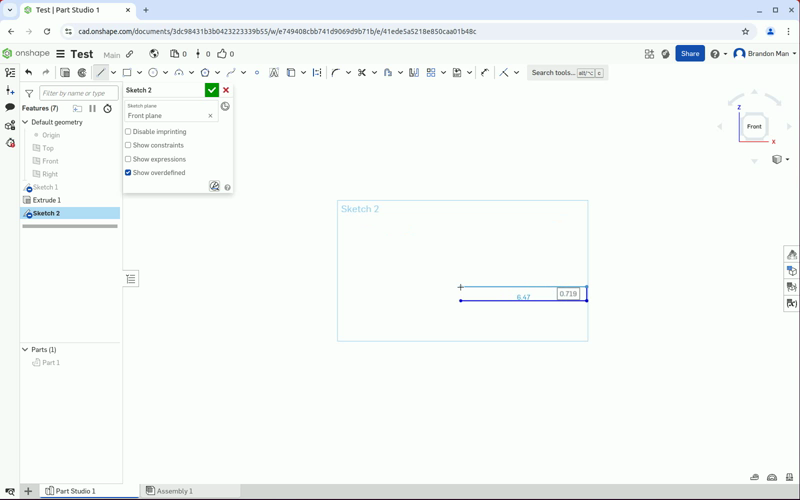
scroll(6)
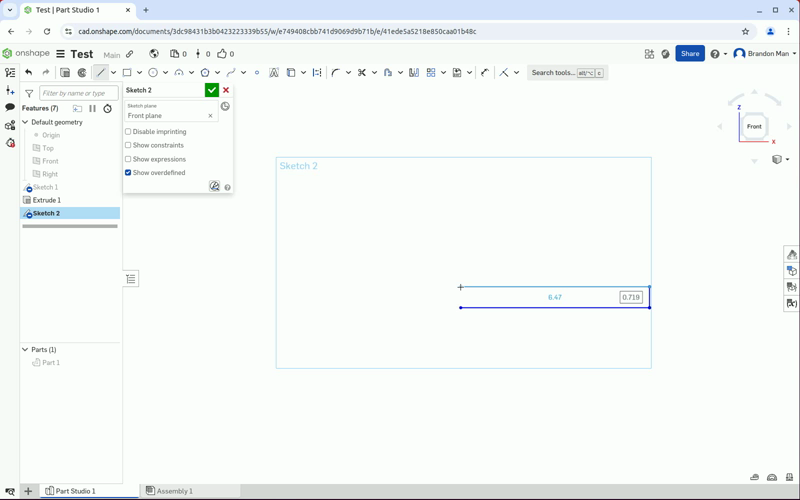
scroll(6)
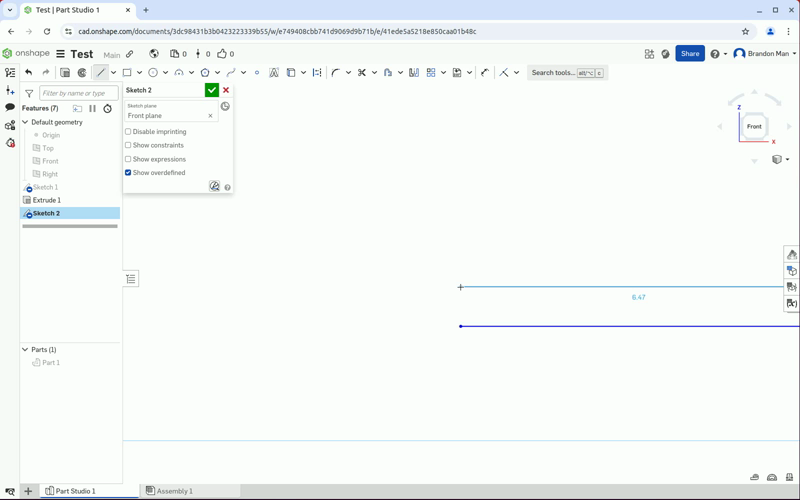
click(460, 286)
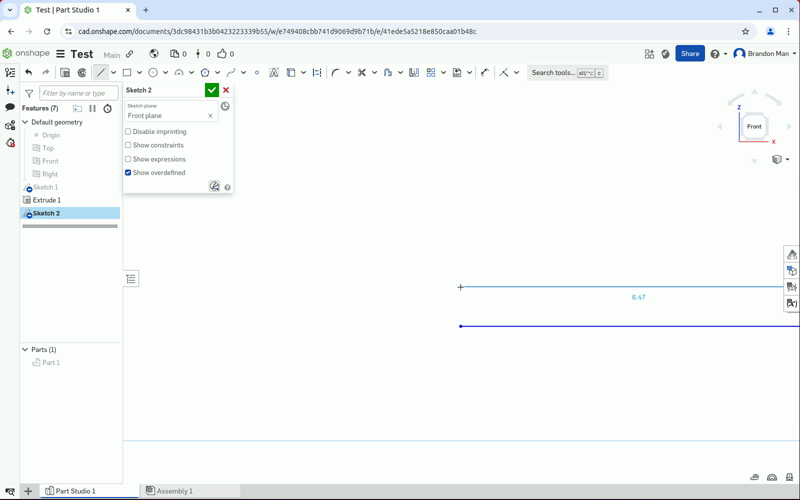
scroll(-6)
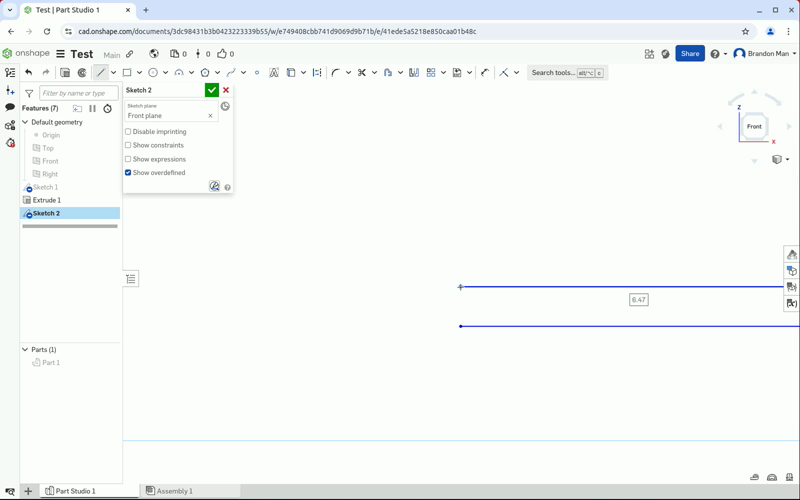
scroll(-6)
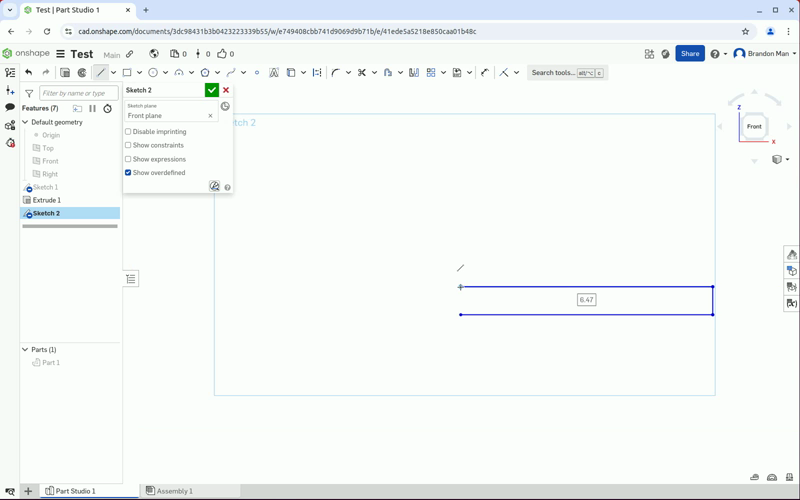
scroll(-6)
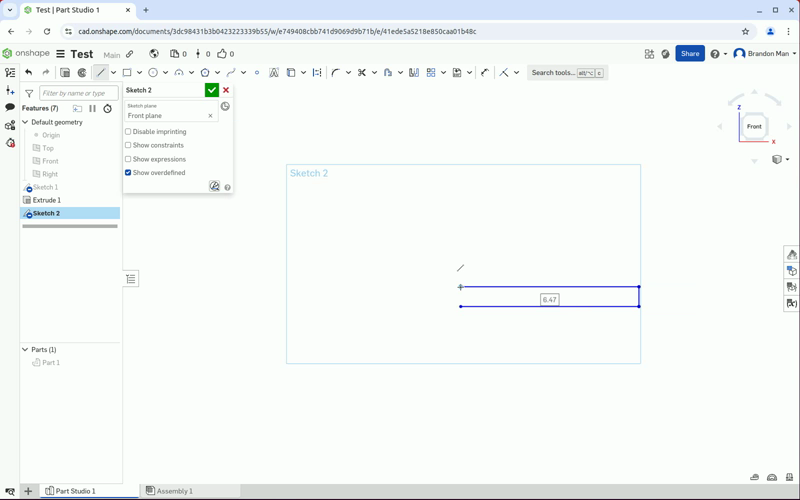
scroll(-6)
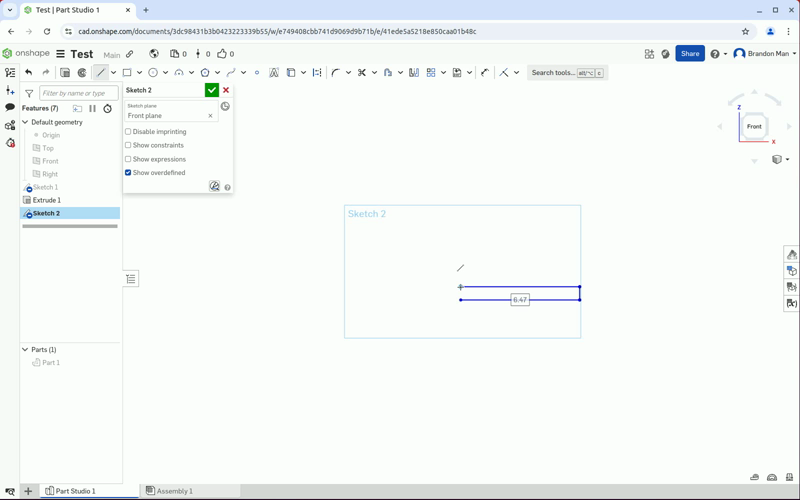
scroll(-6)
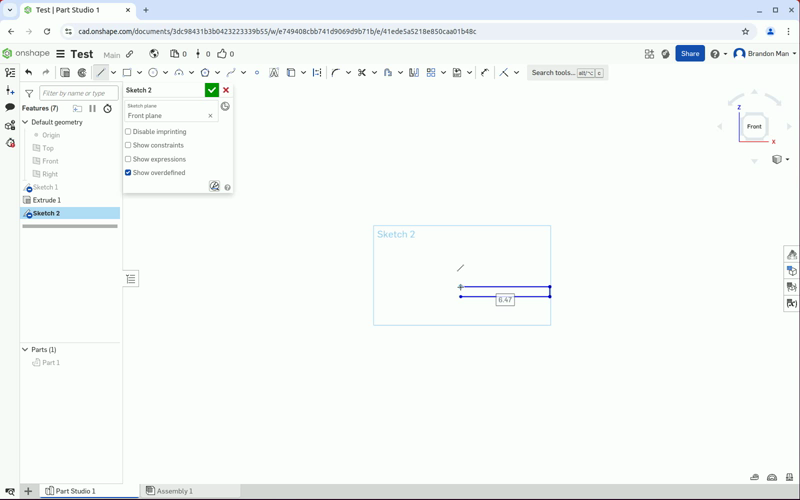
scroll(-6)
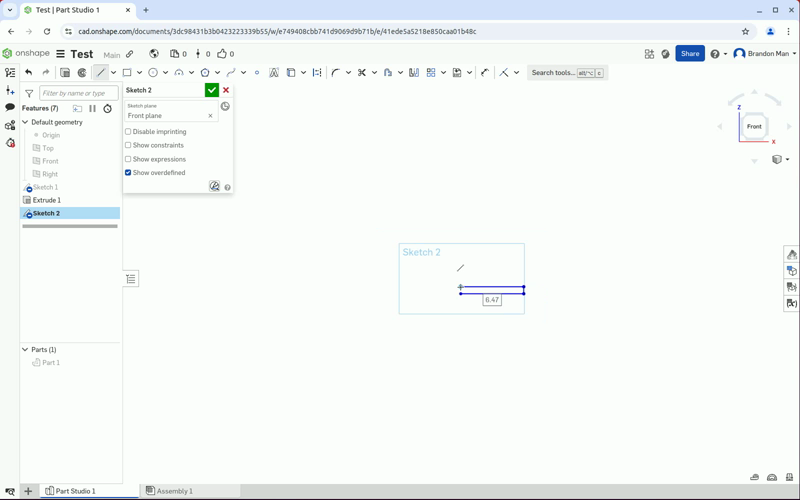
scroll(-6)
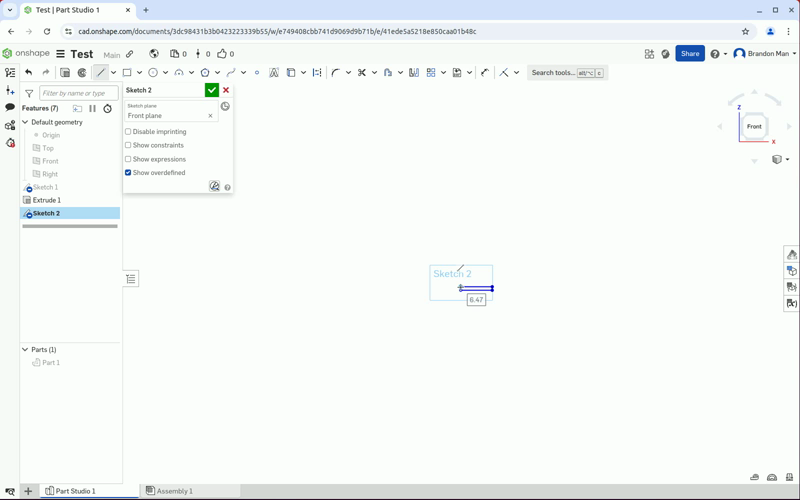
key_up(shift)
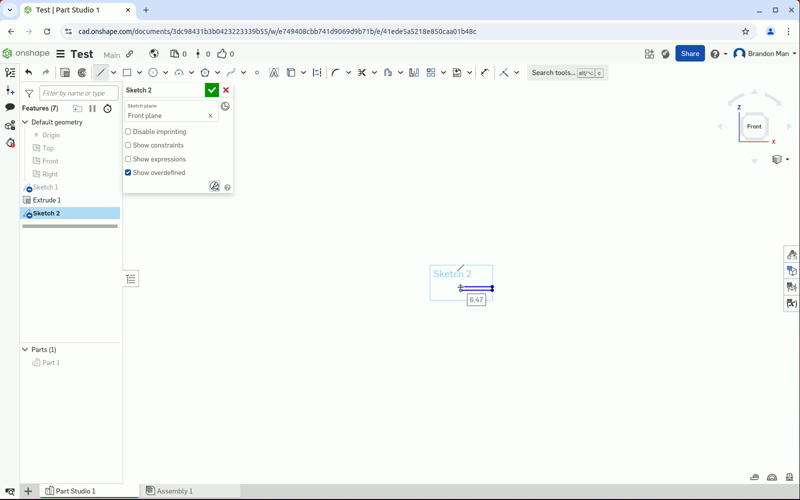
mouse_move(490, 286)
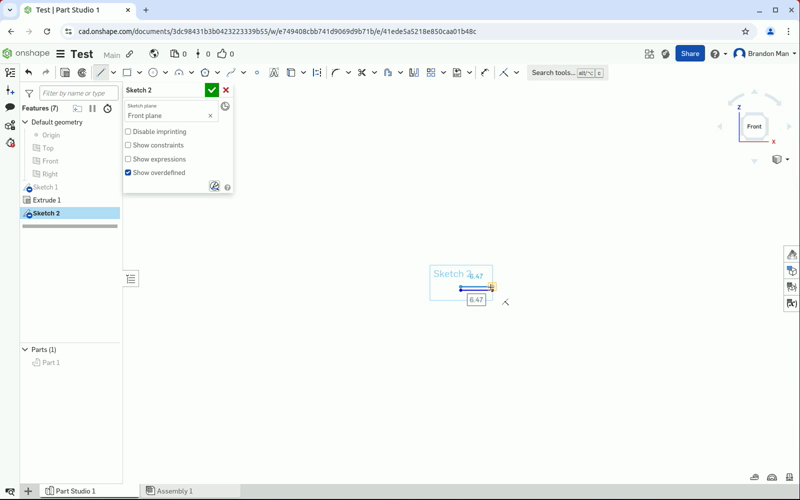
key_down(shift)
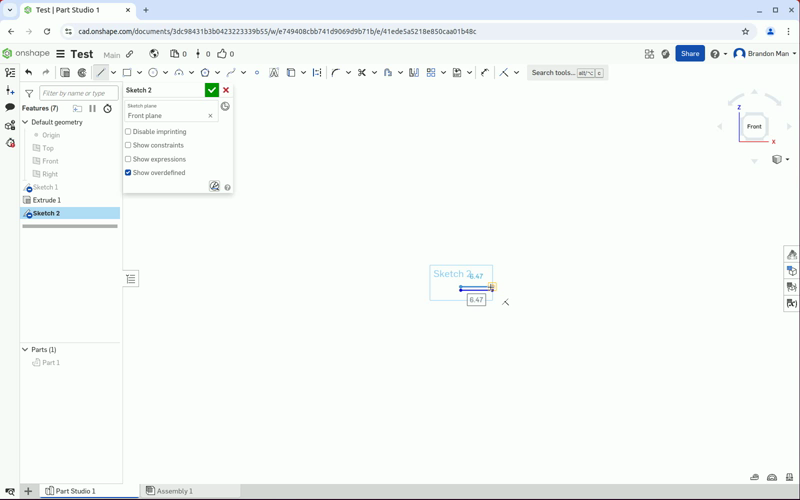
mouse_move(460, 290)
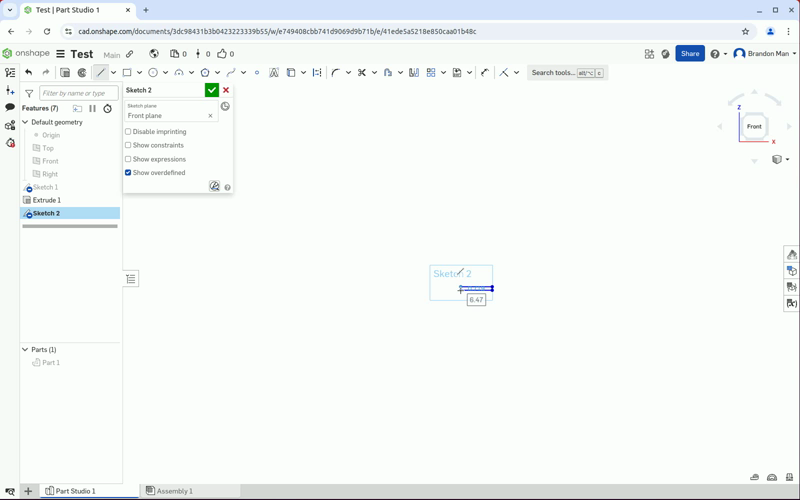
scroll(6)
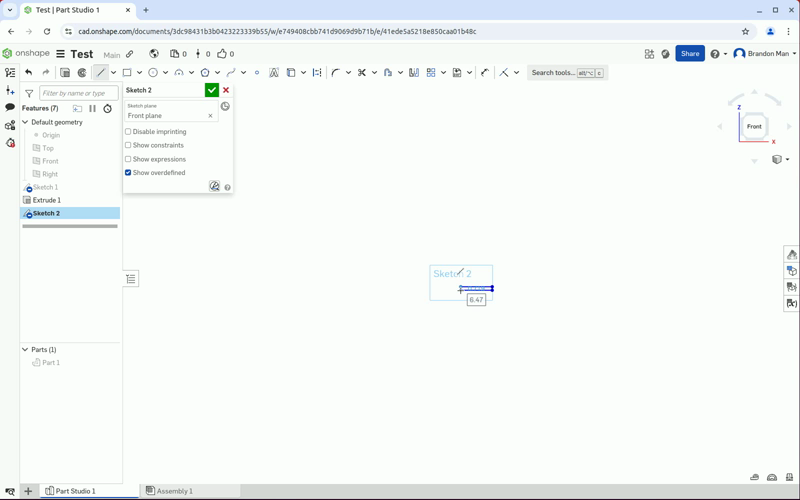
scroll(6)
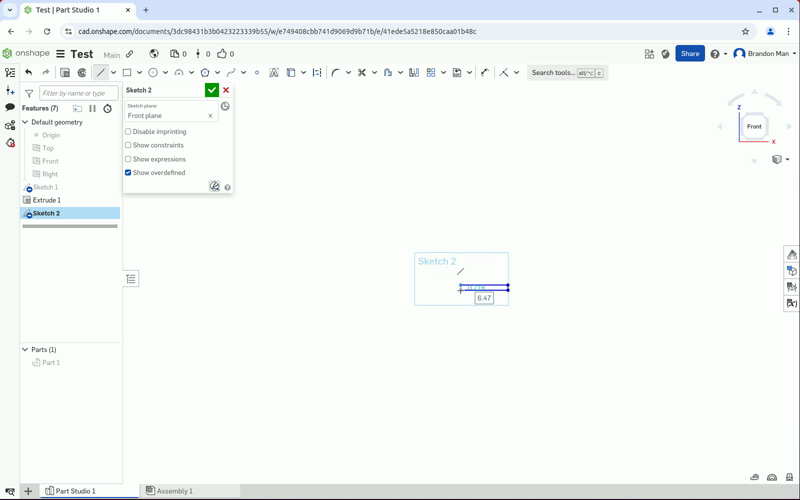
scroll(6)
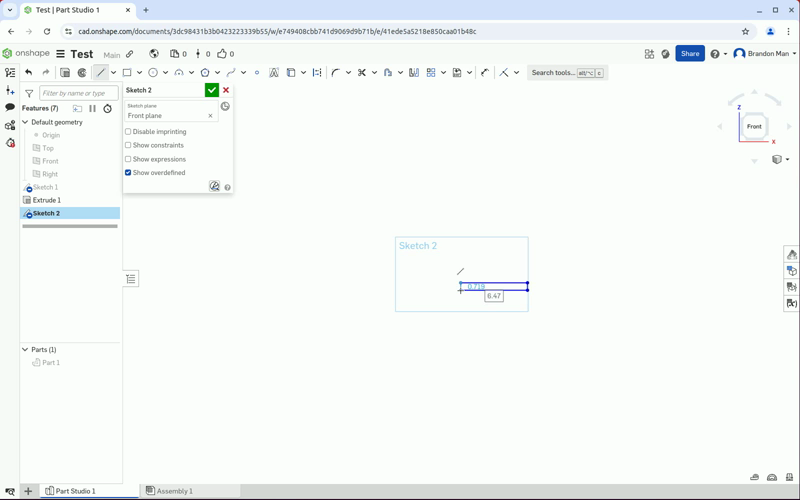
scroll(6)
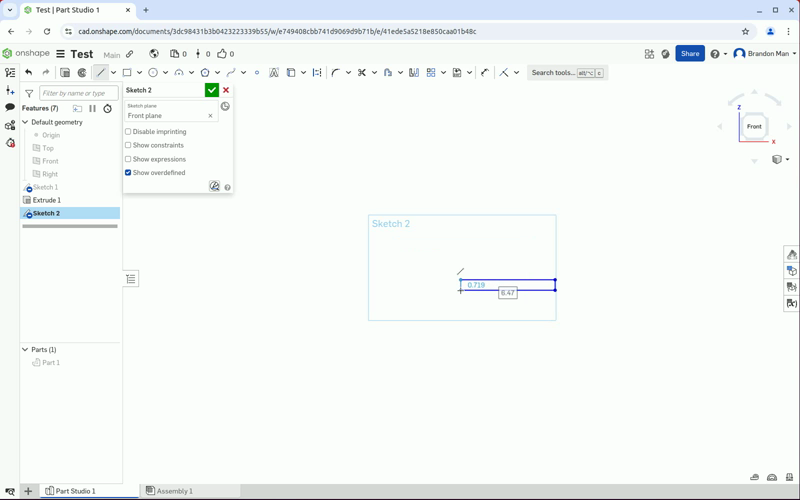
scroll(6)
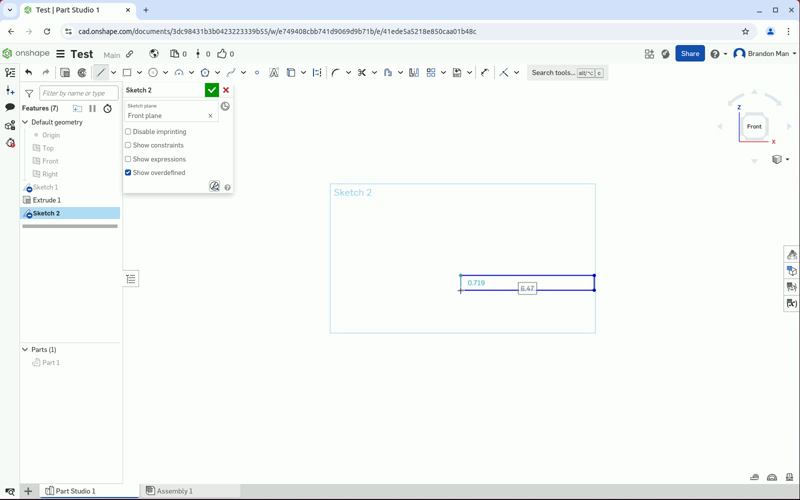
scroll(6)
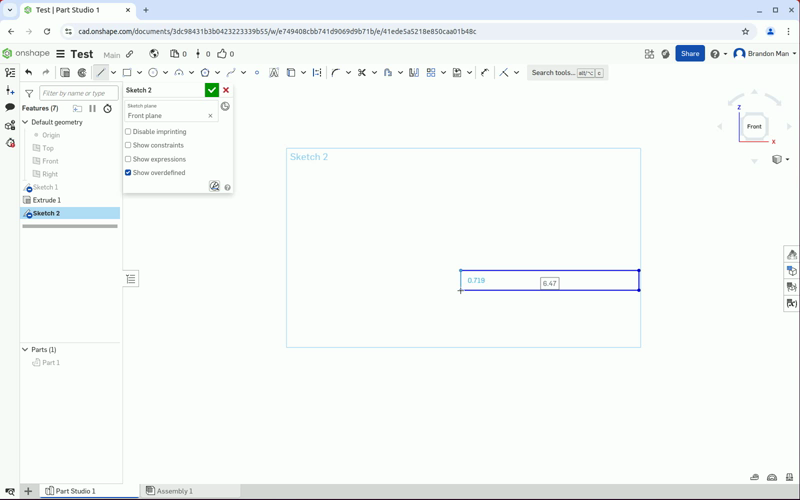
scroll(6)
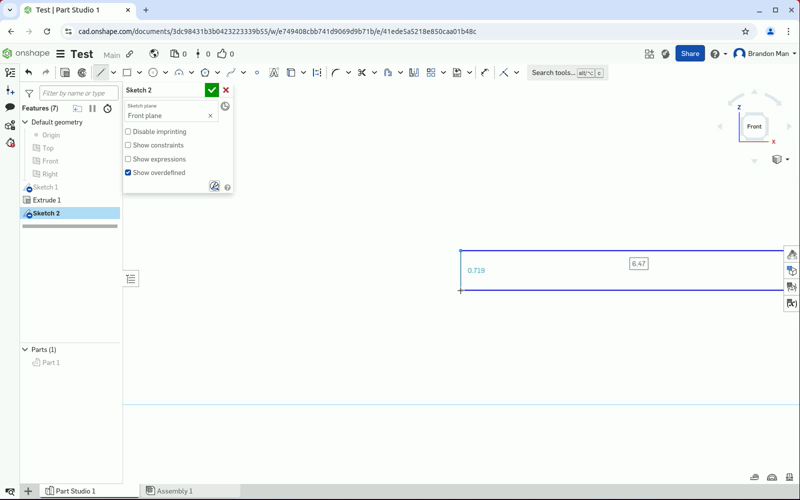
key_up(shift)
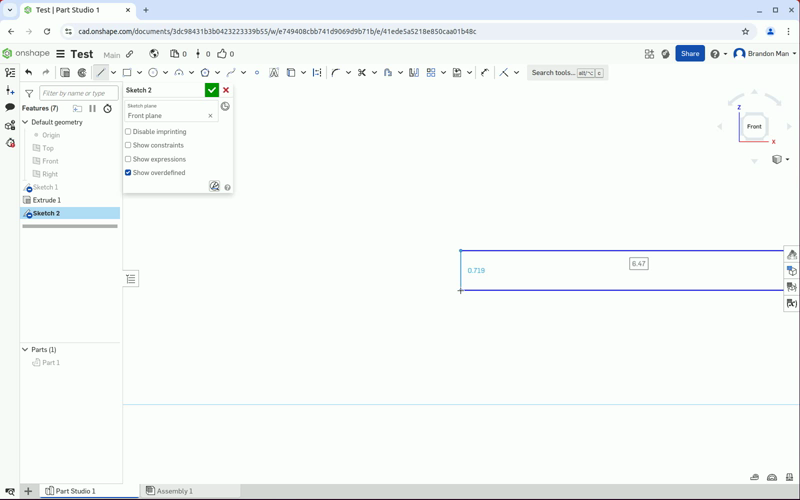
click(460, 290)
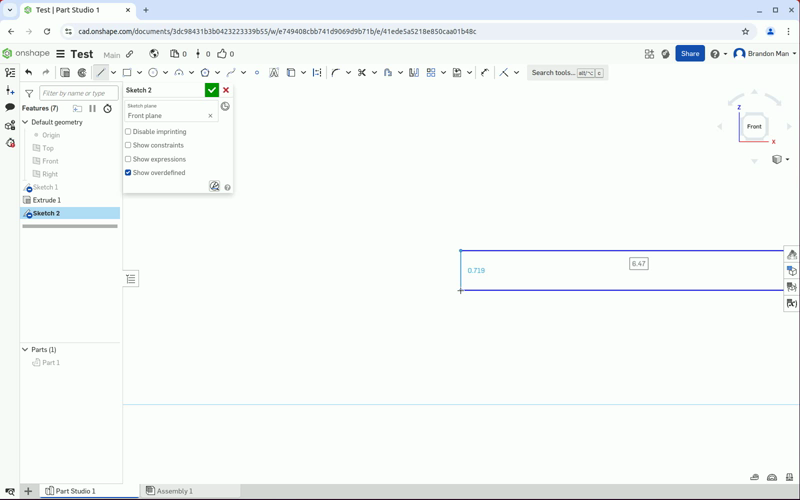
scroll(-6)
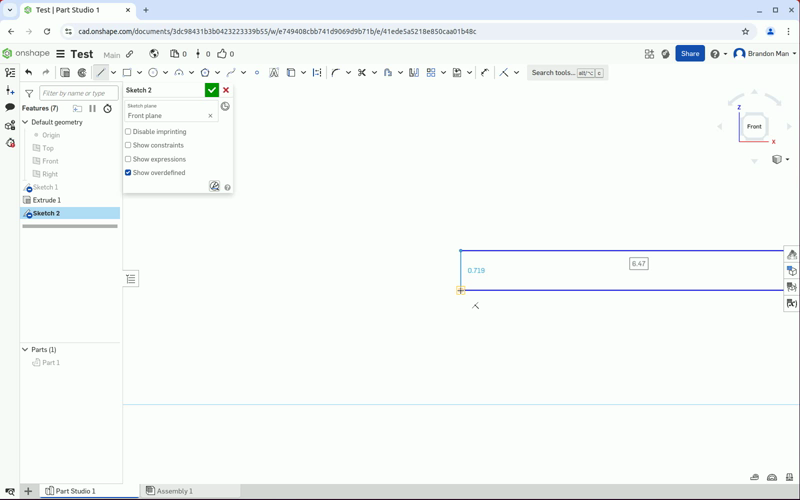
scroll(-6)
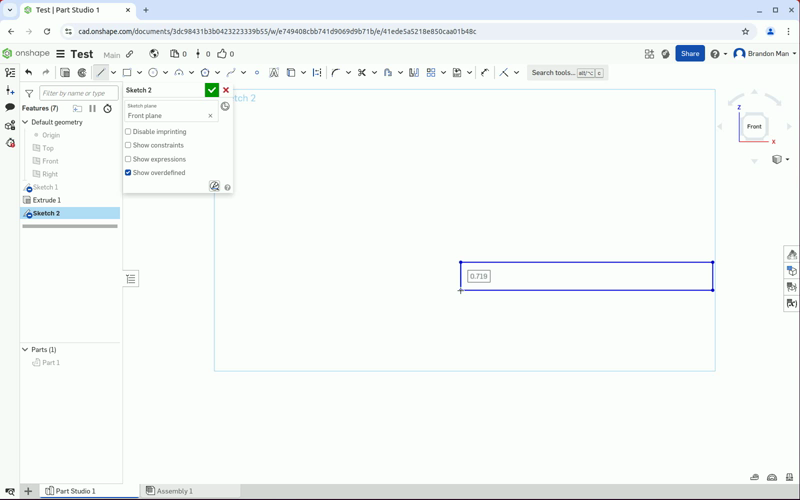
scroll(-6)
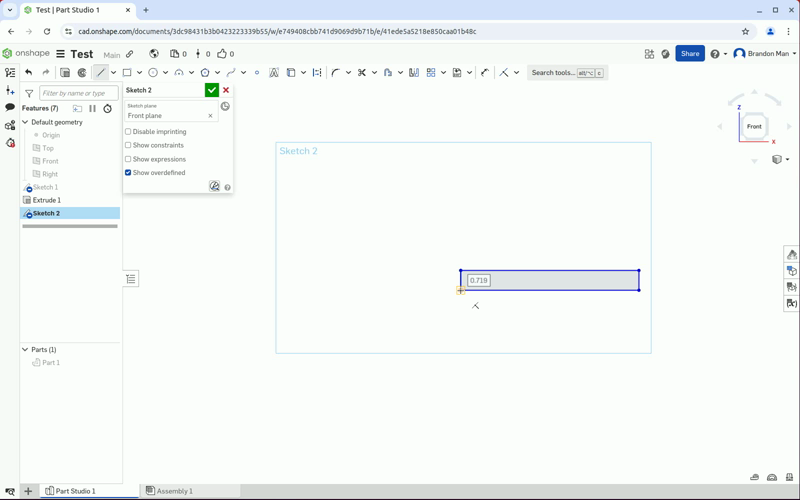
scroll(-6)
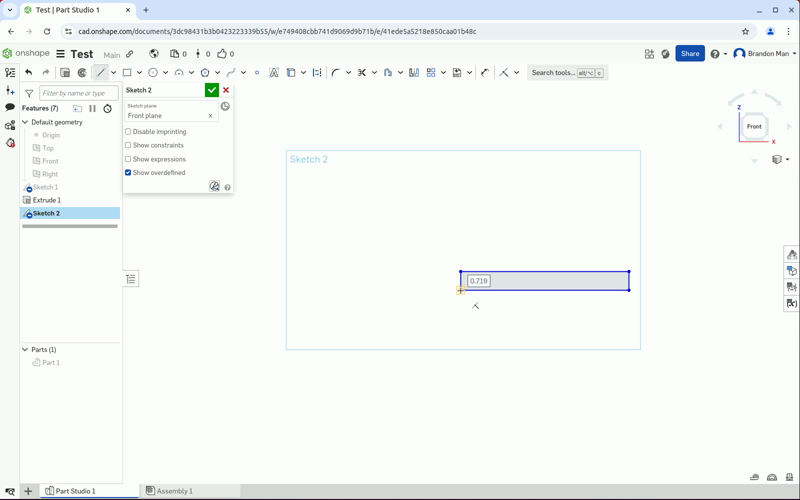
scroll(-6)
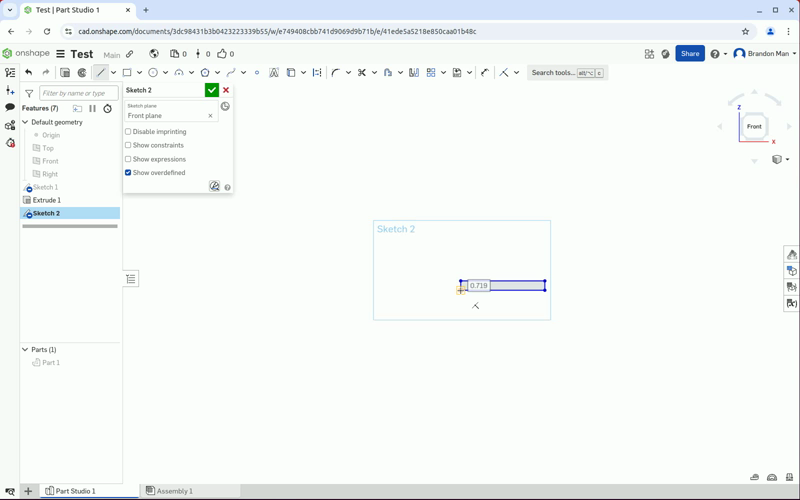
scroll(-6)
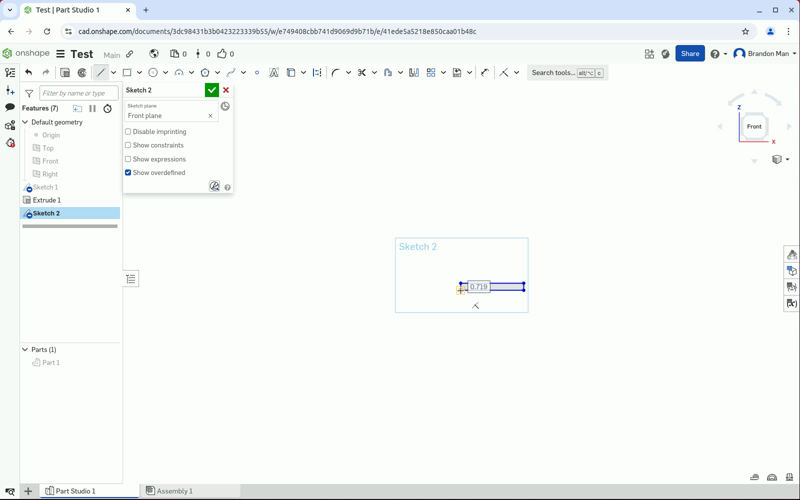
scroll(-6)
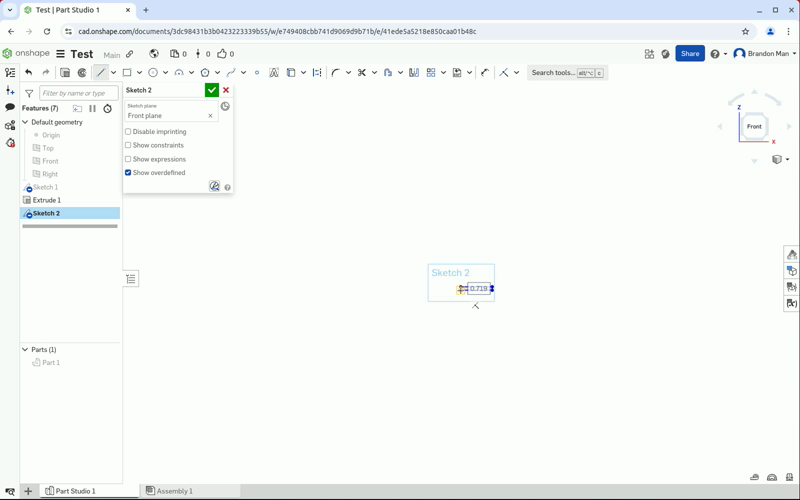
key(esc)
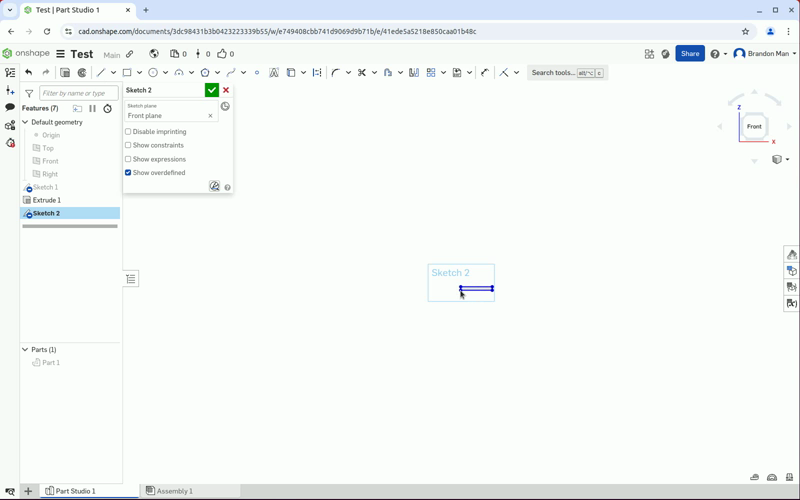
mouse_move(479, 288)
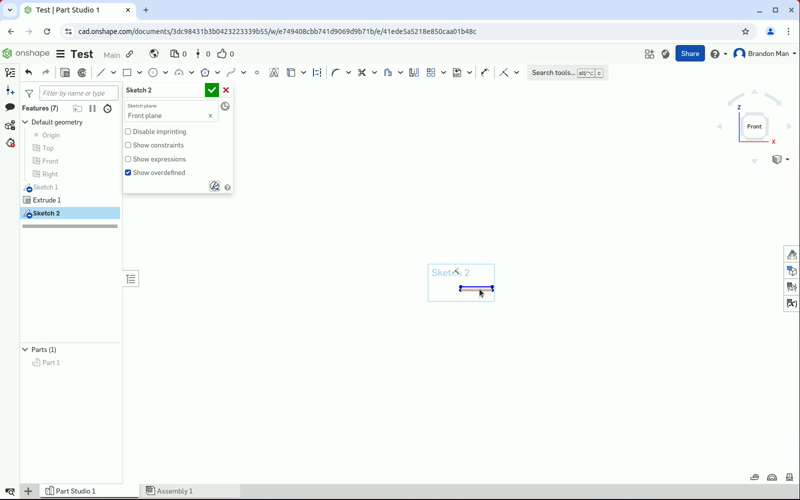
scroll(6)
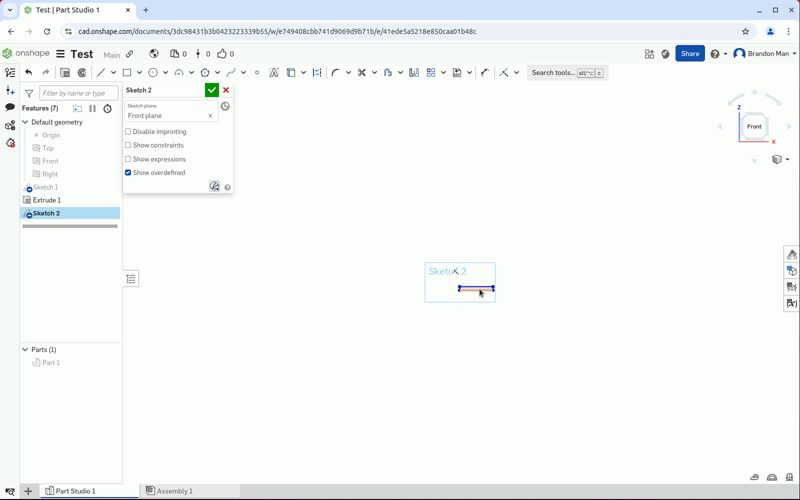
scroll(6)
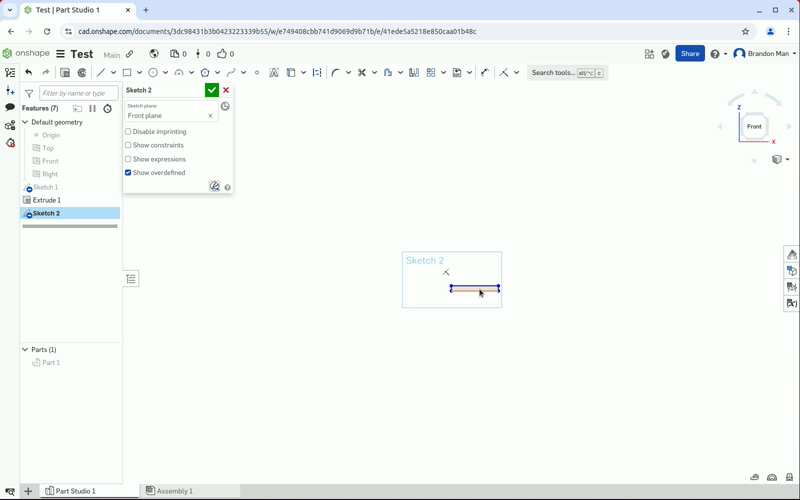
scroll(6)
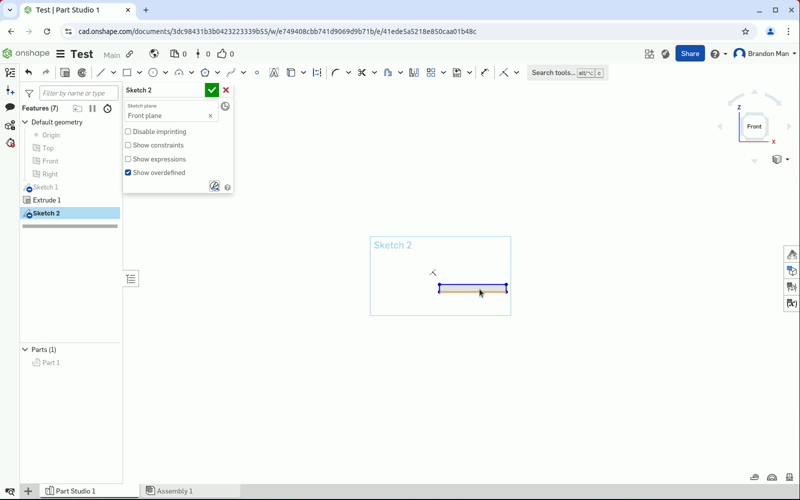
scroll(6)
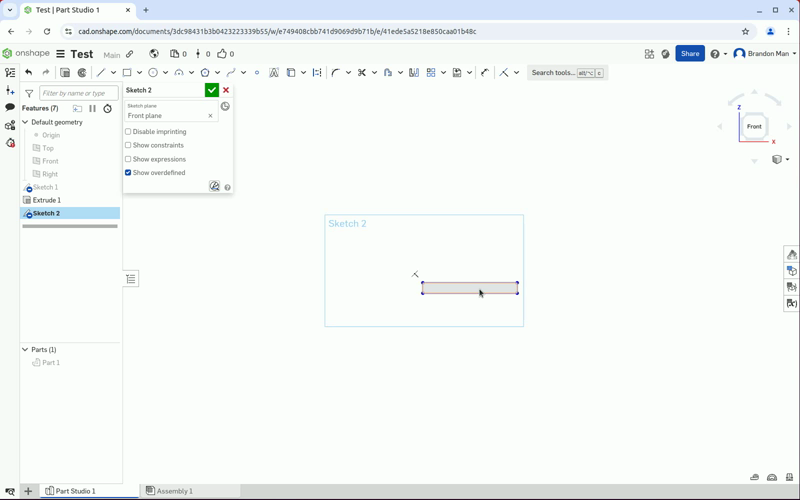
scroll(6)
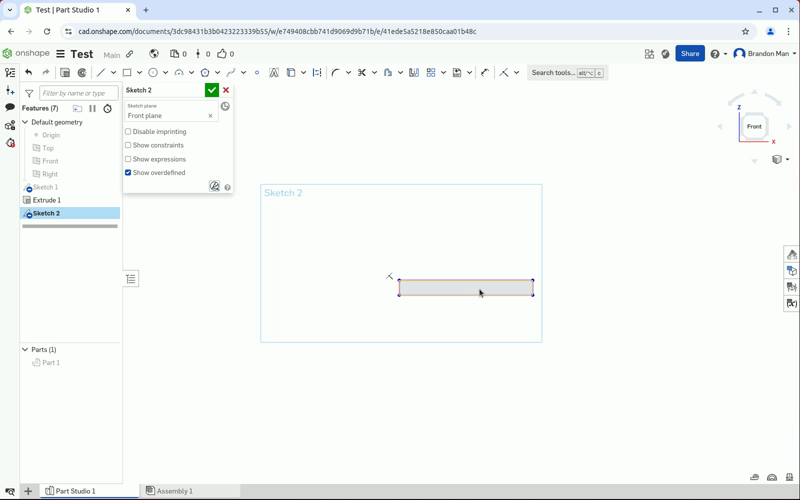
scroll(6)
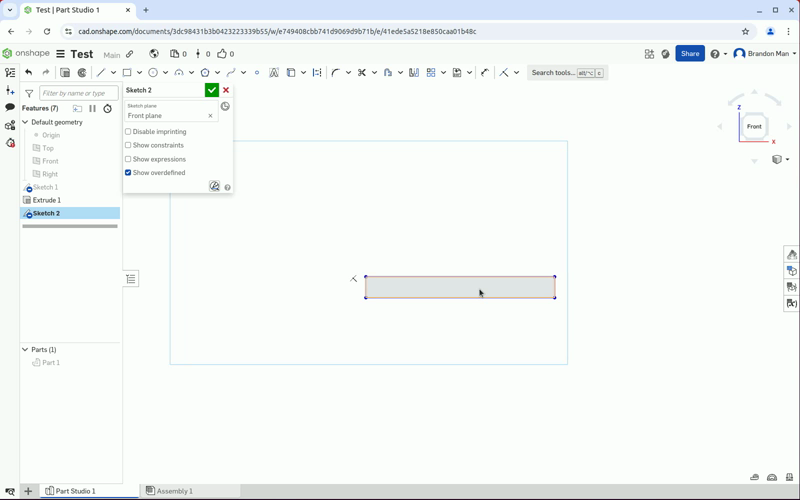
scroll(6)
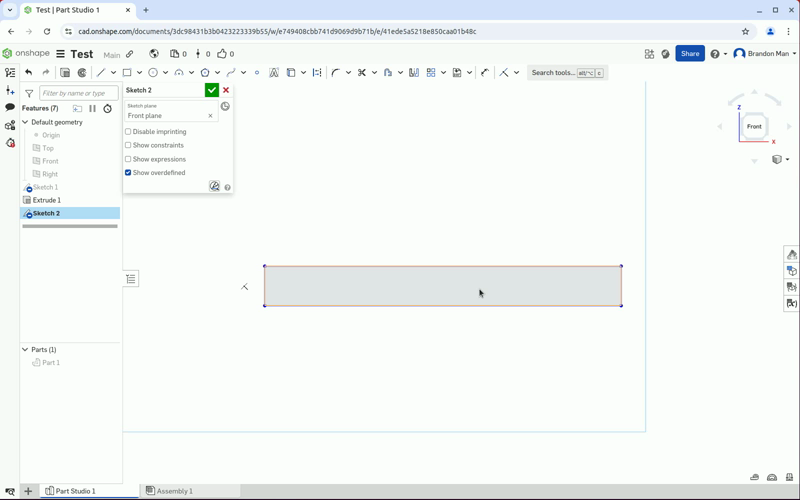
click(479, 288)
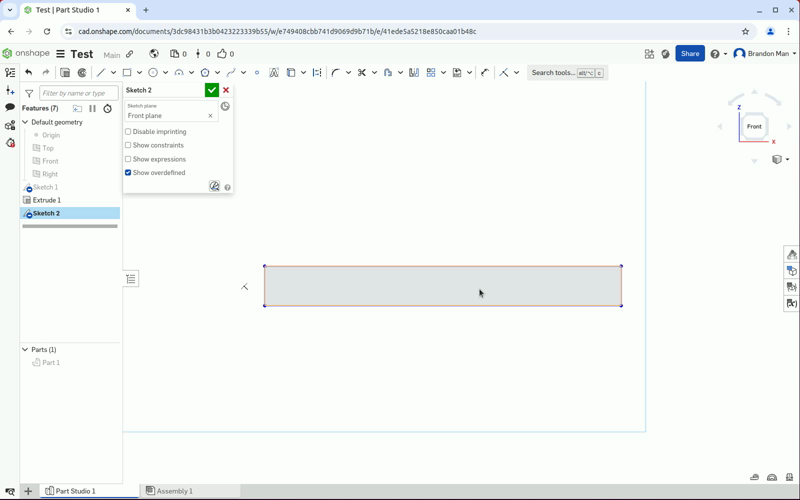
scroll(-6)
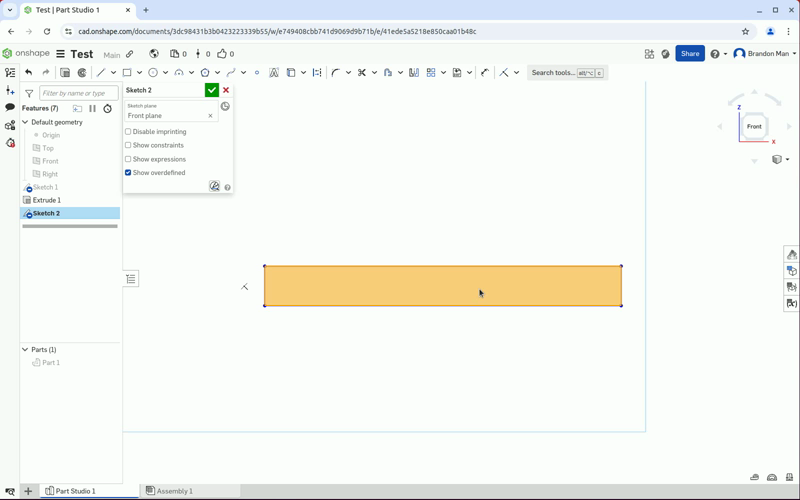
scroll(-6)
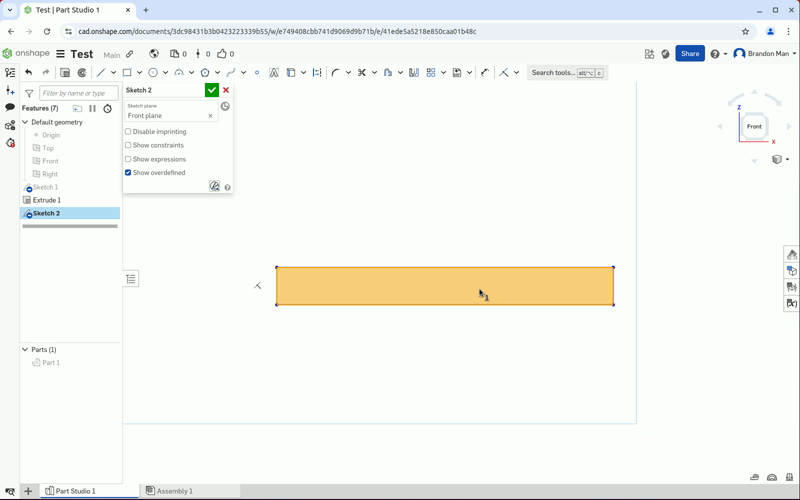
scroll(-6)
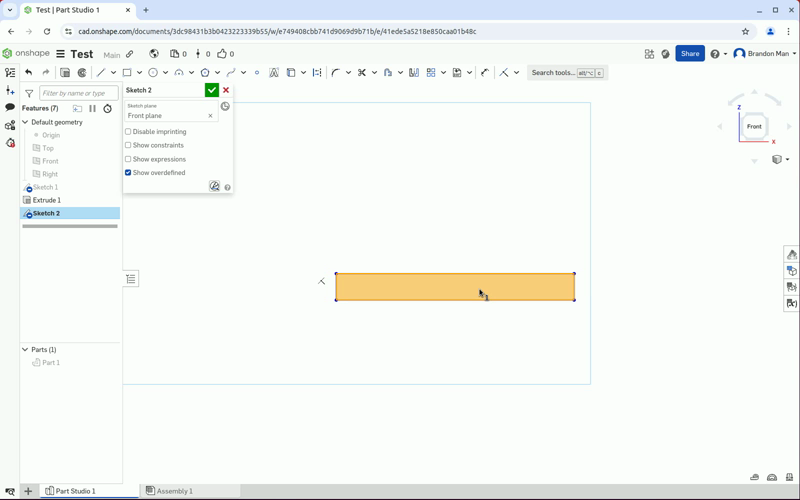
scroll(-6)
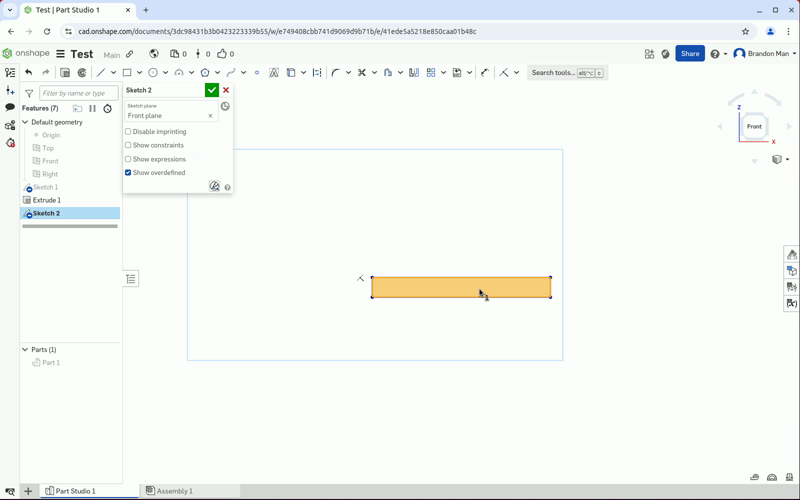
scroll(-6)
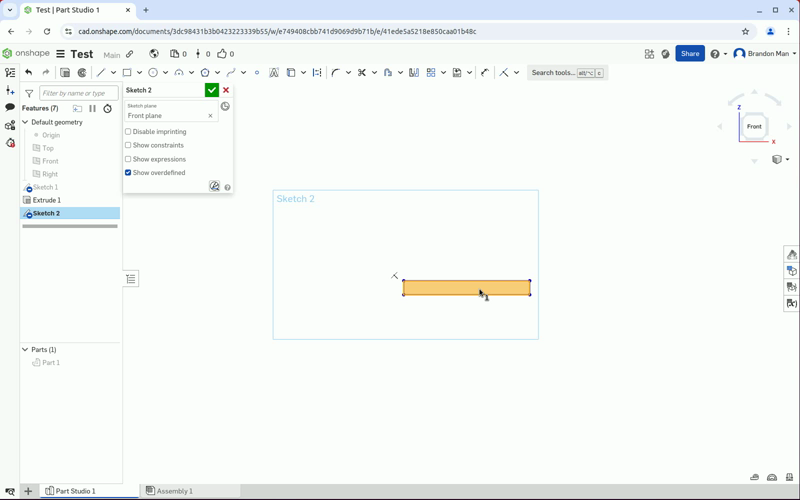
scroll(-6)
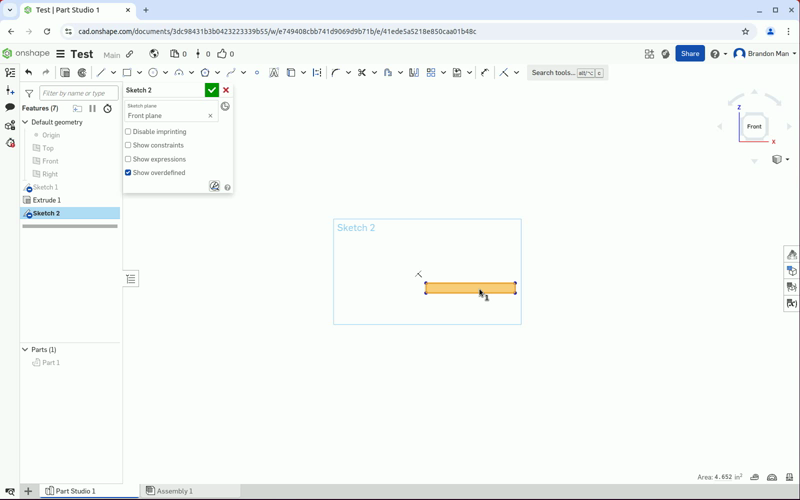
scroll(-6)
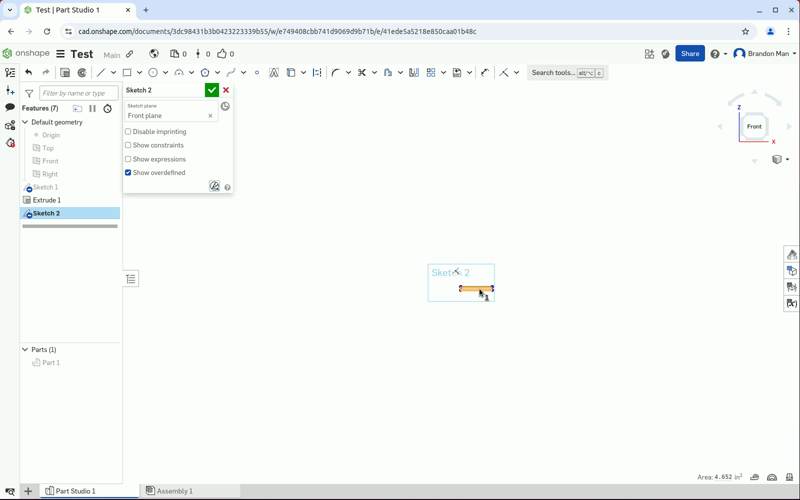
mouse_move(73, 352)
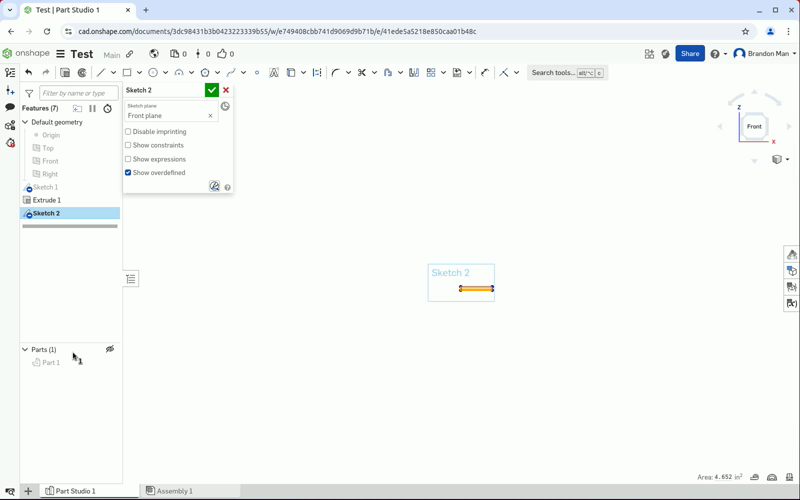
key(shift+y)
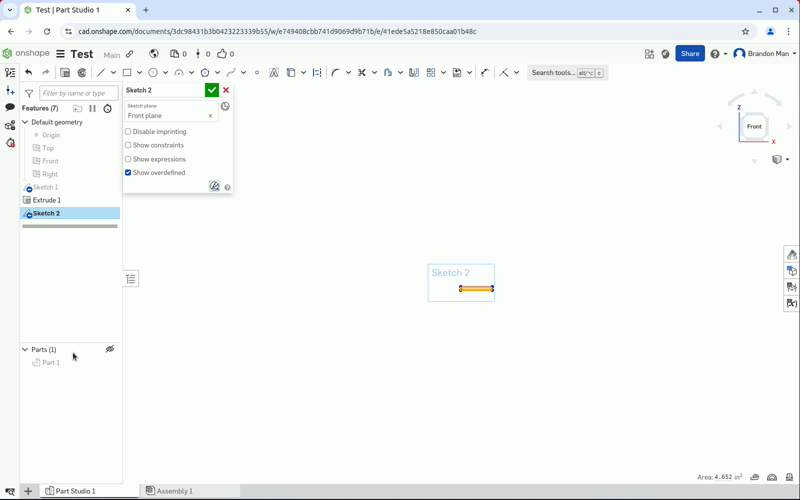
key(shift+e)
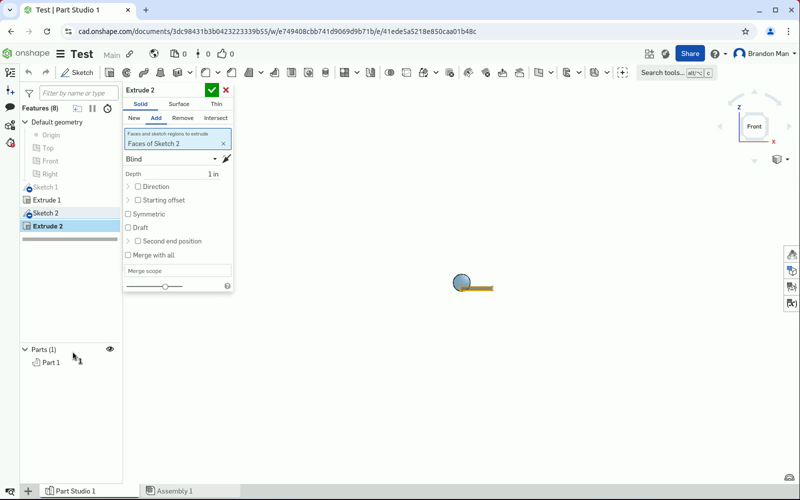
mouse_move(143, 106)
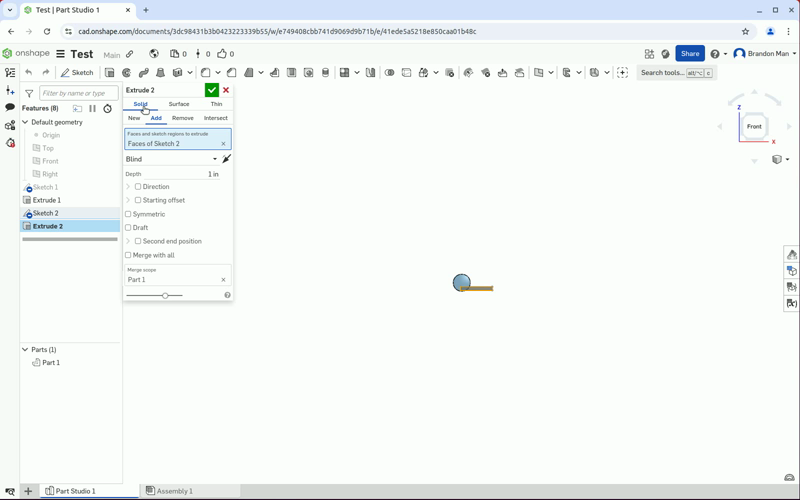
click(143, 106)
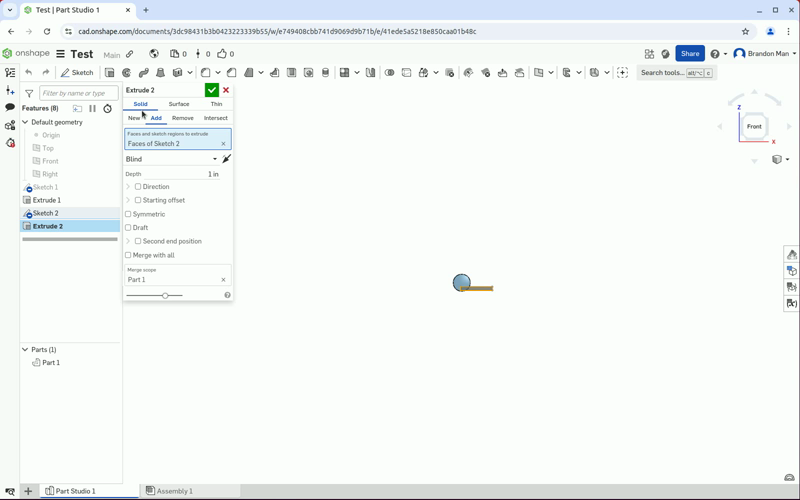
mouse_move(137, 120)
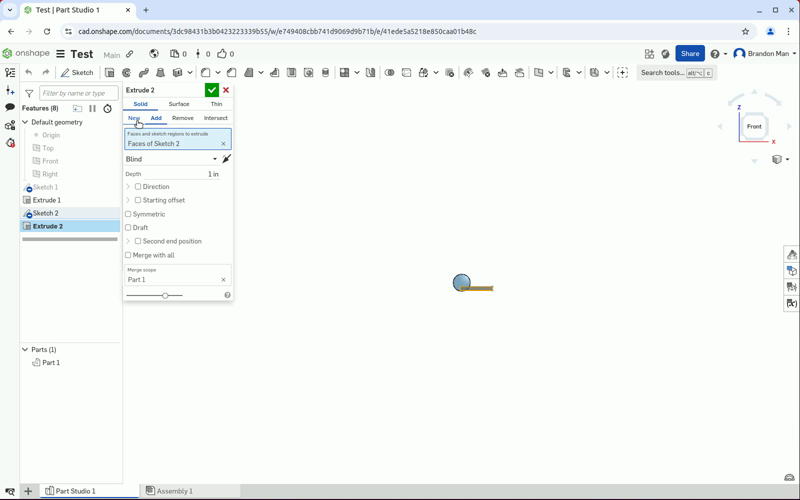
click(137, 120)
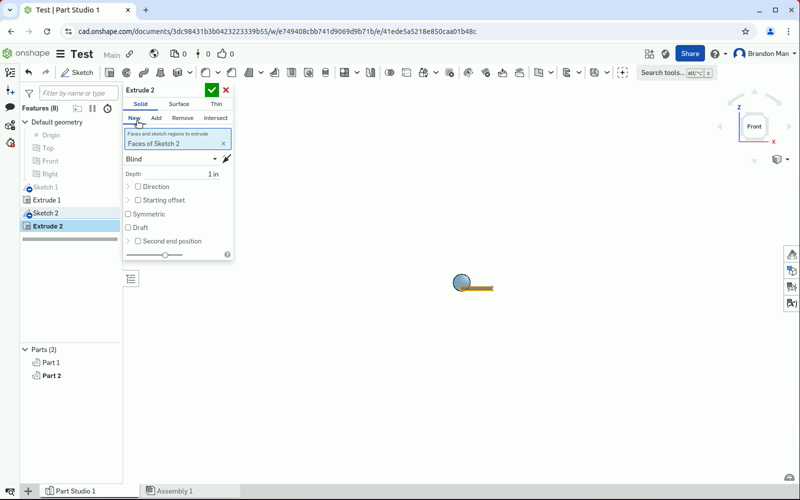
key(tab, 4)
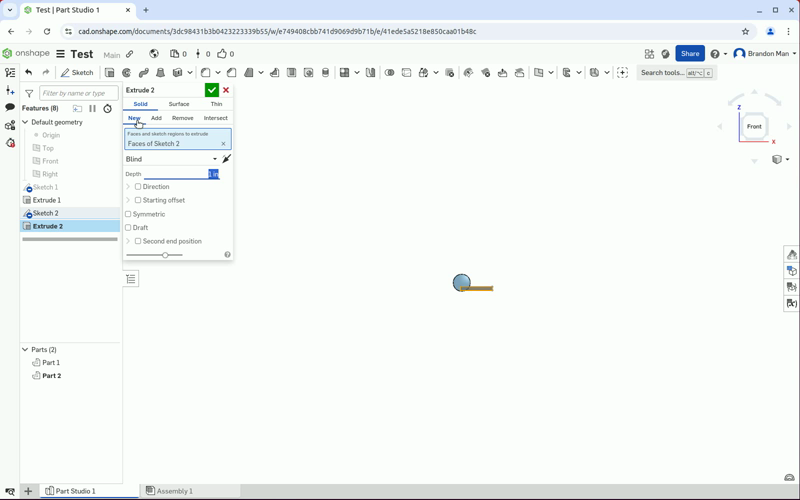
text(7.703)
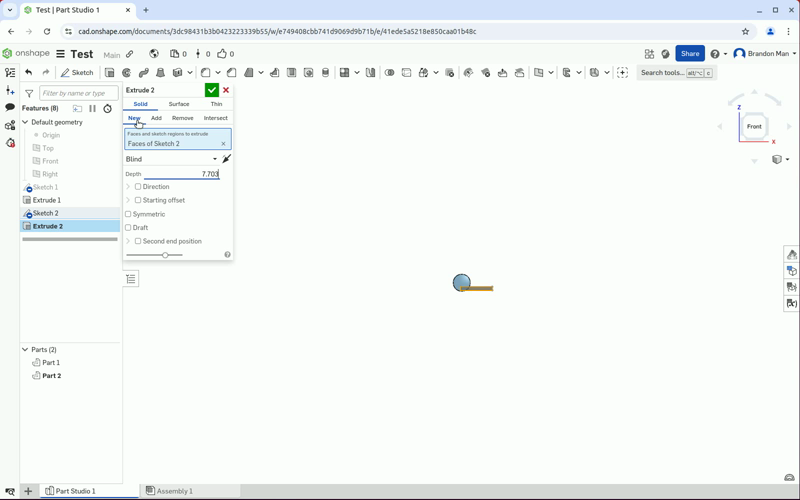
key(enter)
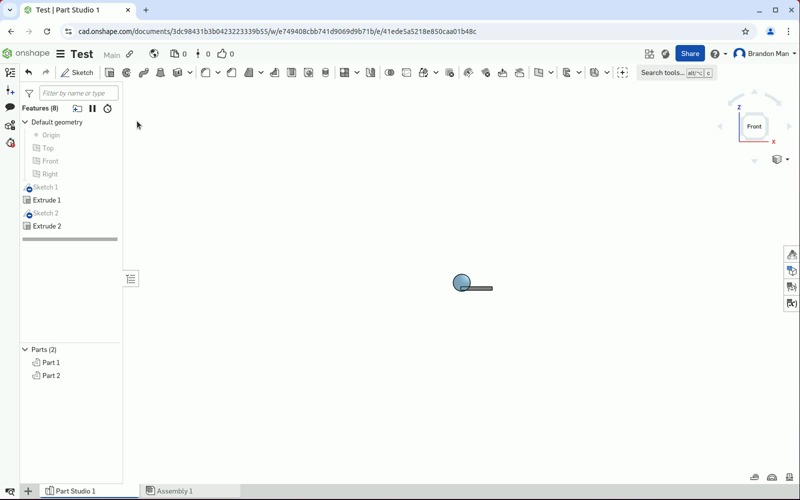
key(shift+h)
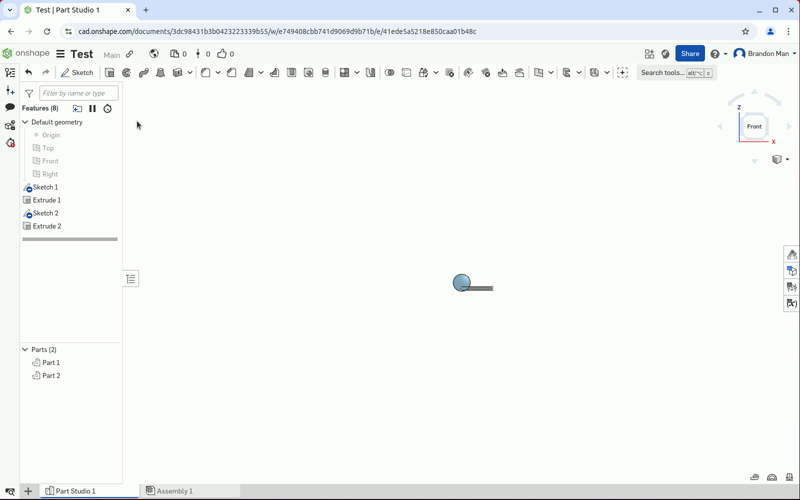
key(shift+h)
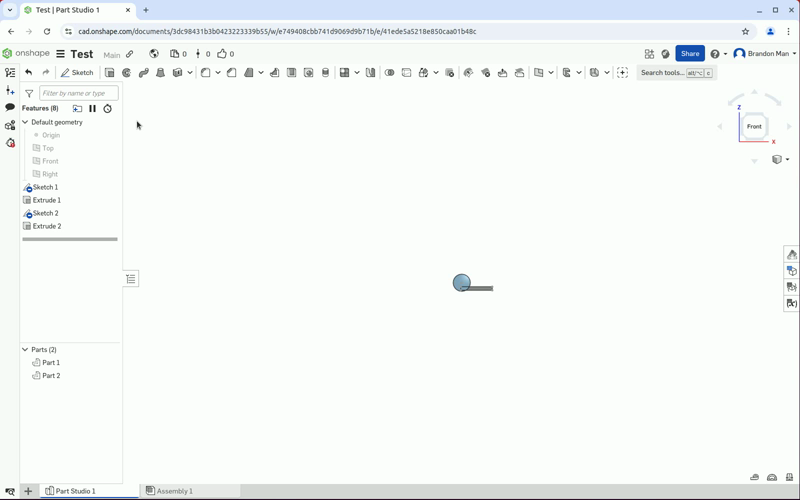
key(shift+7)
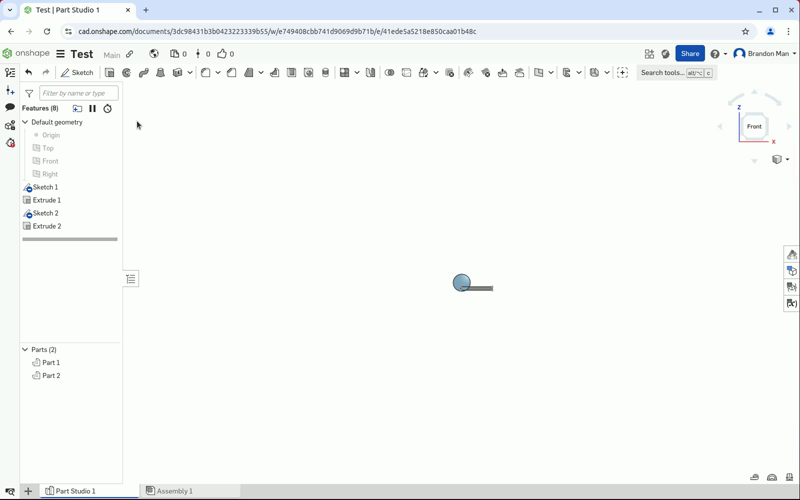
key(left, 2)
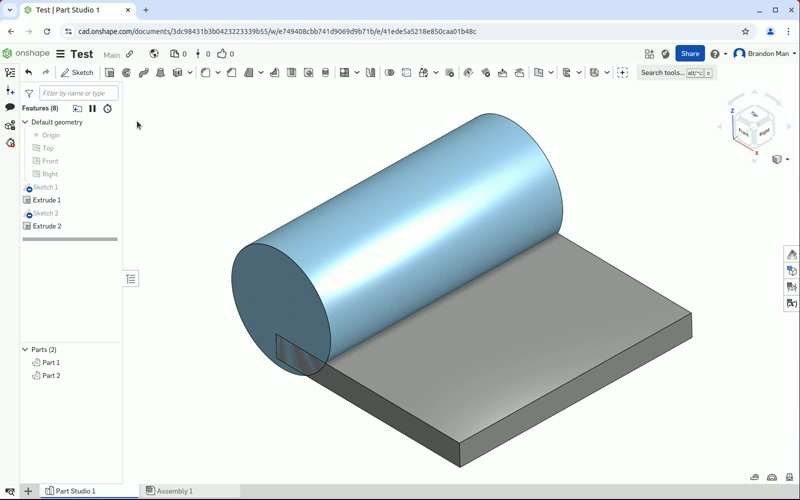
key(down, 2)
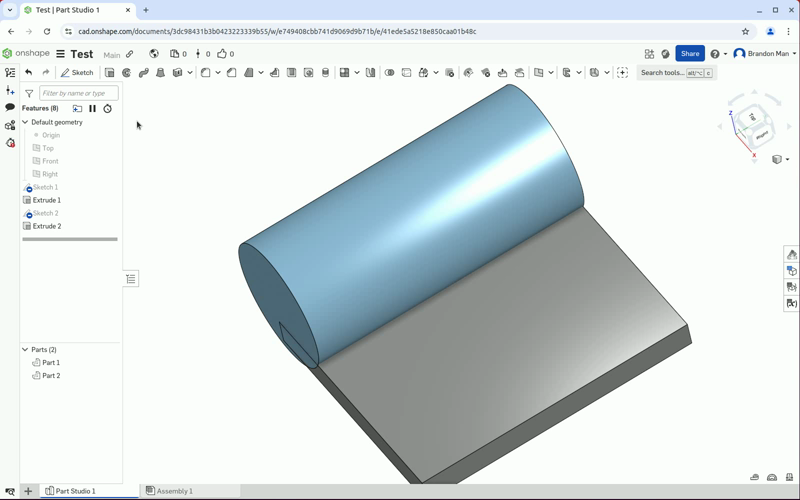
key(up, 2)
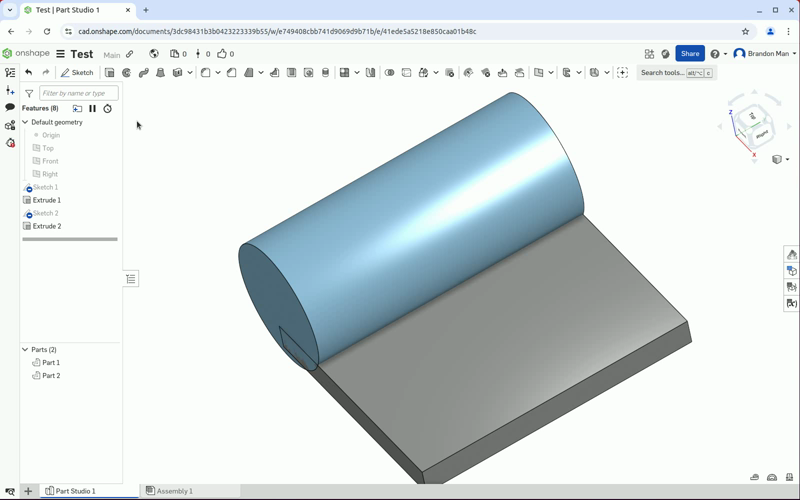
key(right, 2)
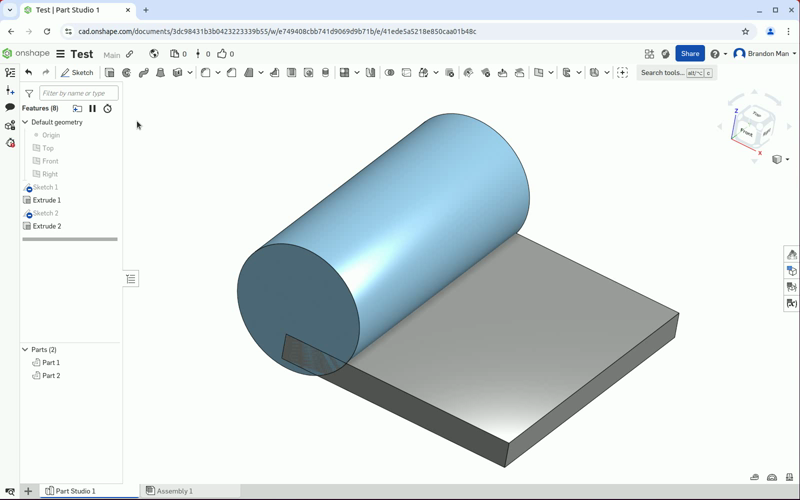
mouse_move(73, 189)
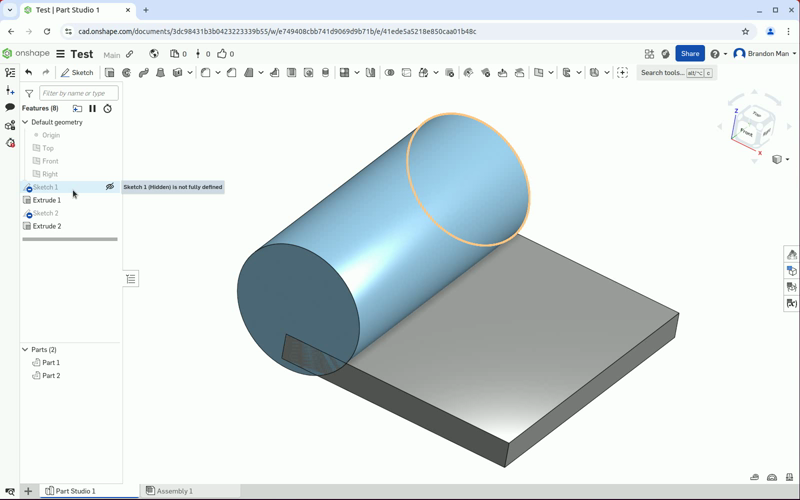
click(73, 189)